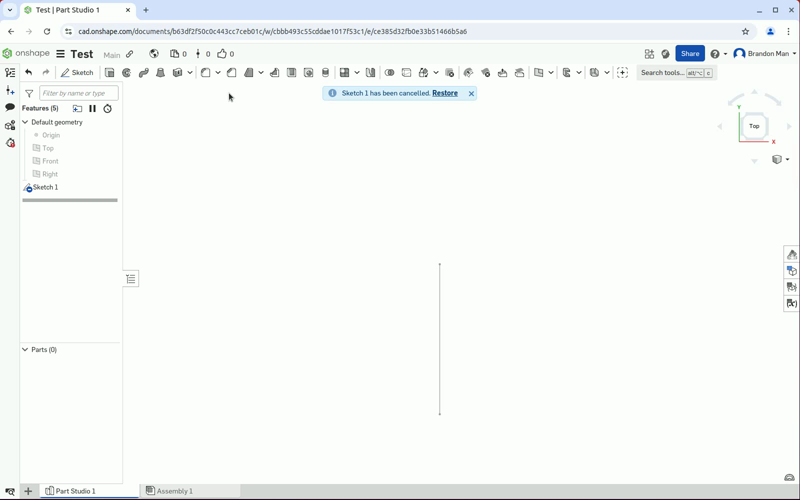
key(shift+h)
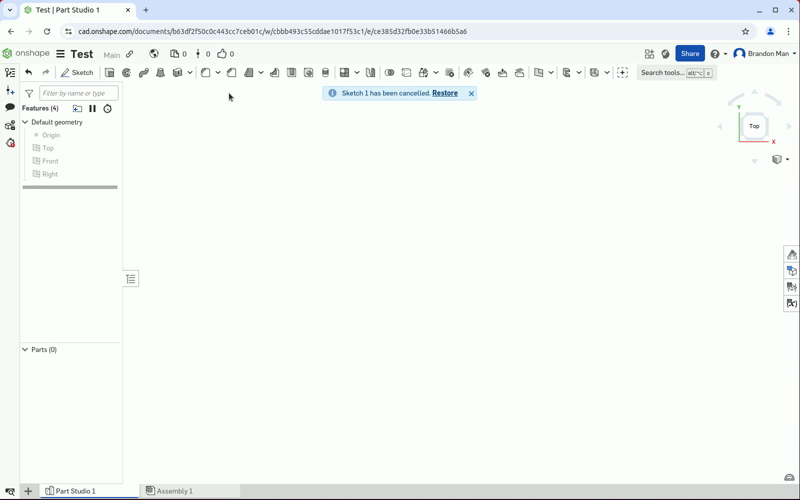
key(shift+s)
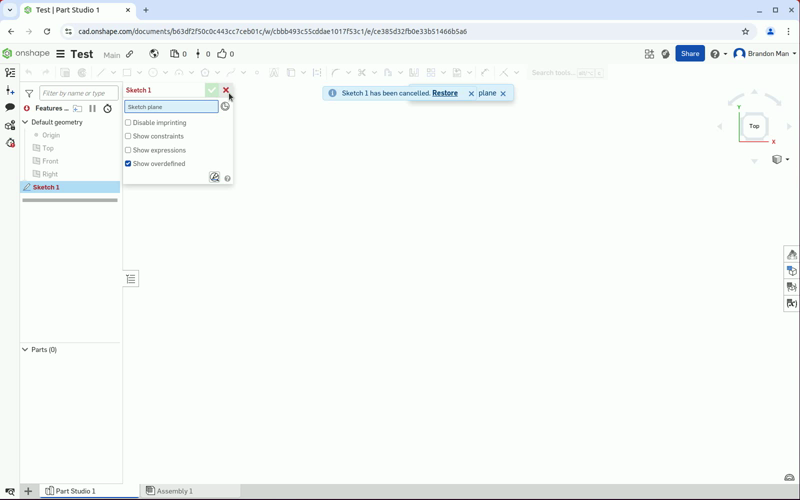
mouse_move(73, 150)
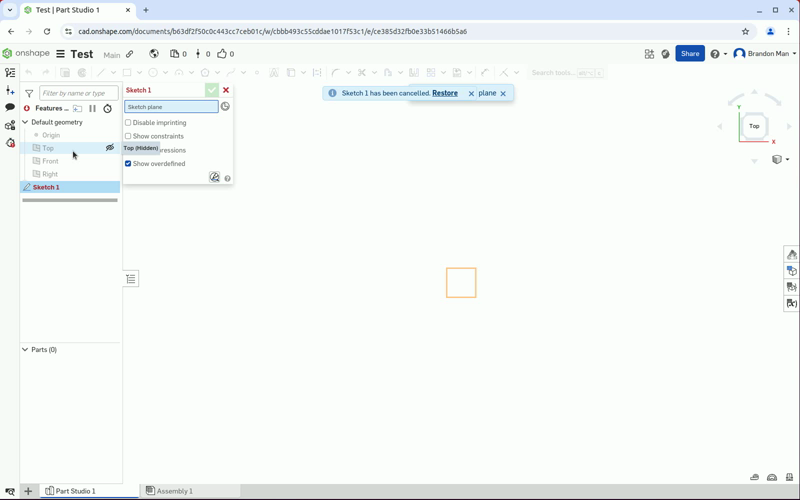
click(73, 150)
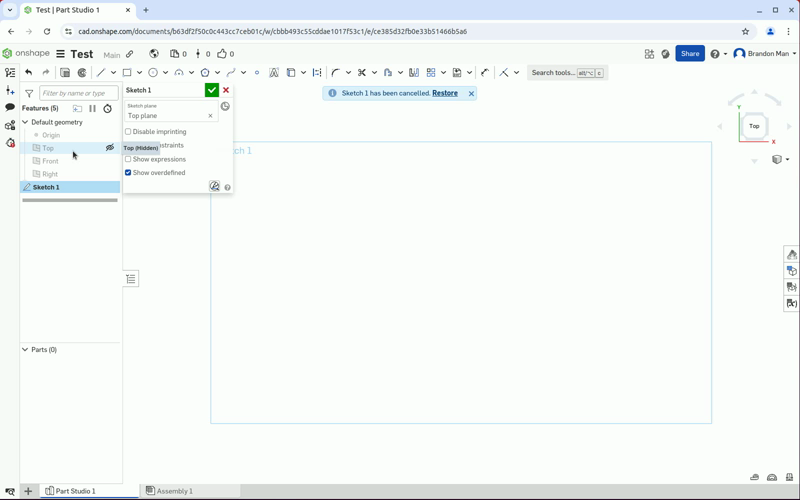
mouse_move(73, 352)
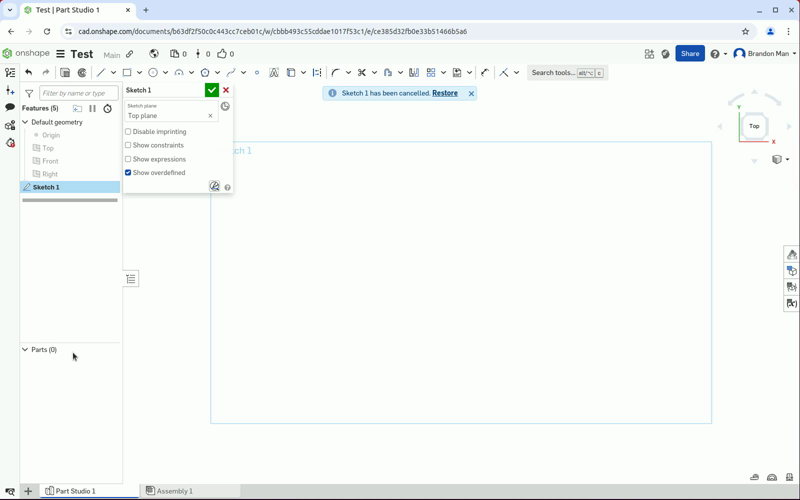
key(y)
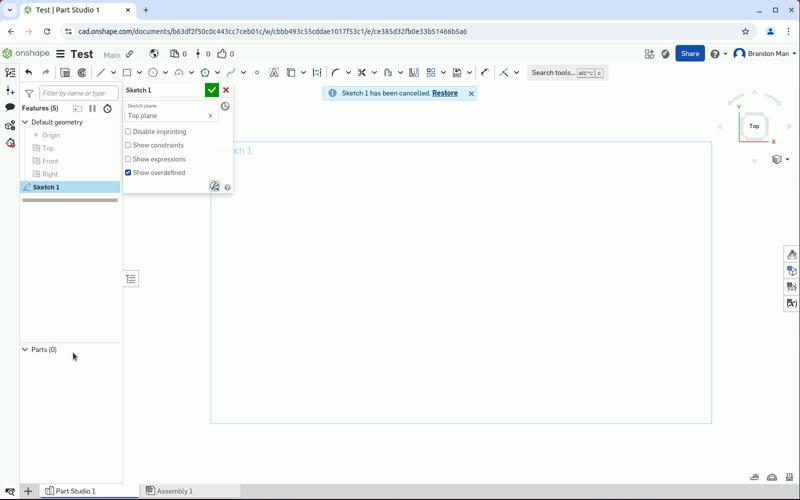
key(l)
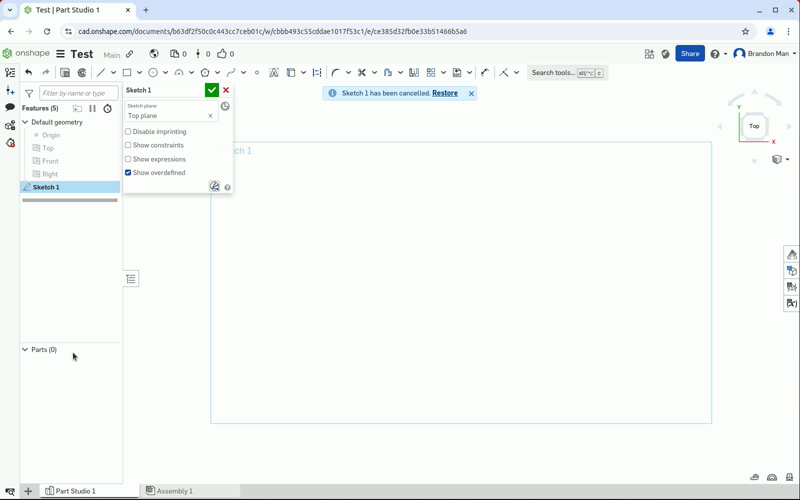
key_down(shift)
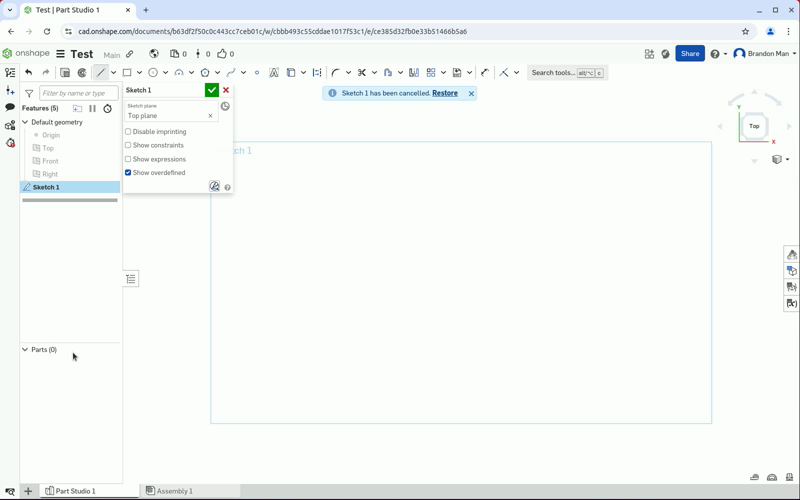
mouse_move(460, 282)
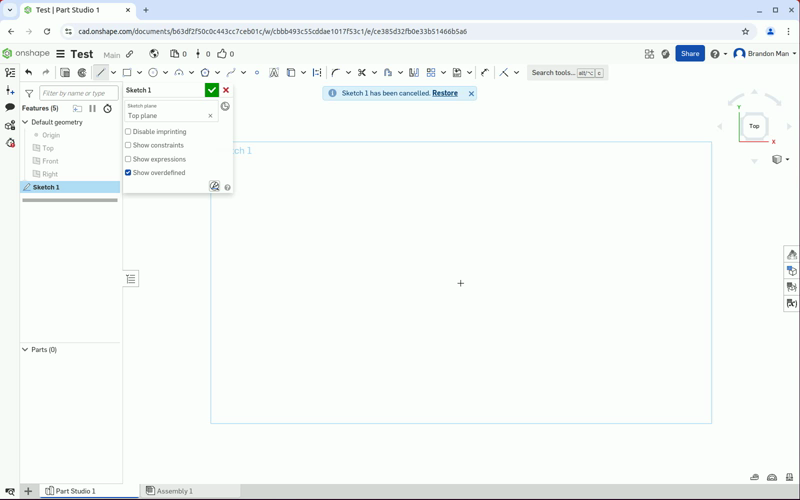
click(460, 282)
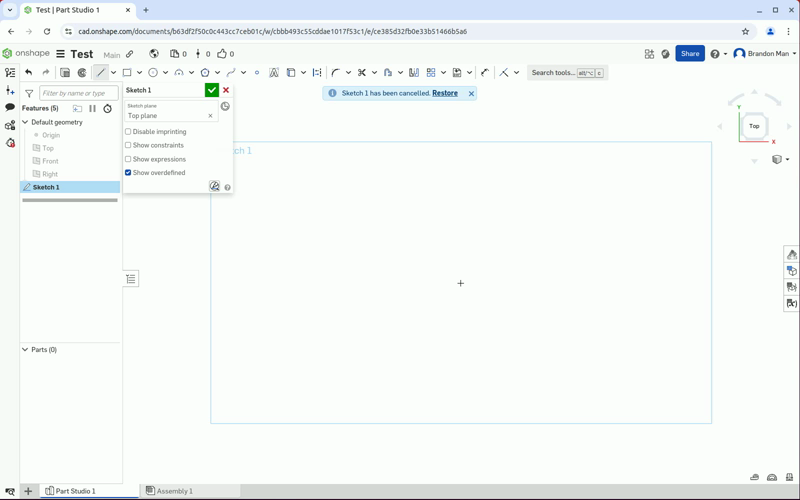
key_up(shift)
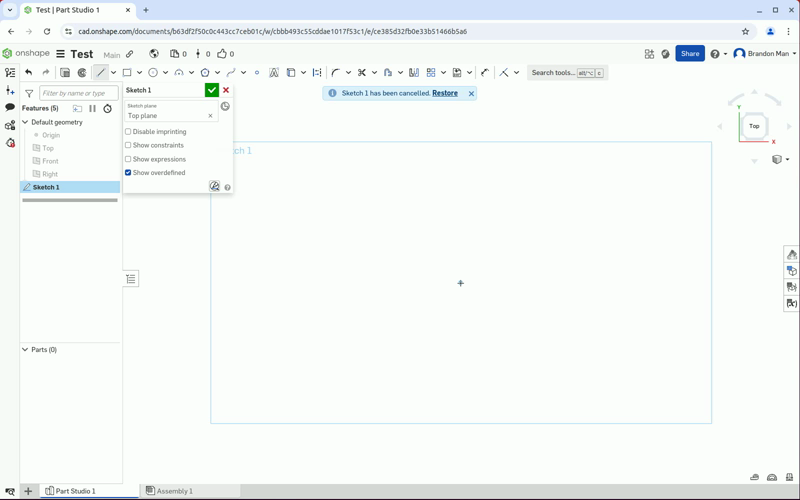
key_down(shift)
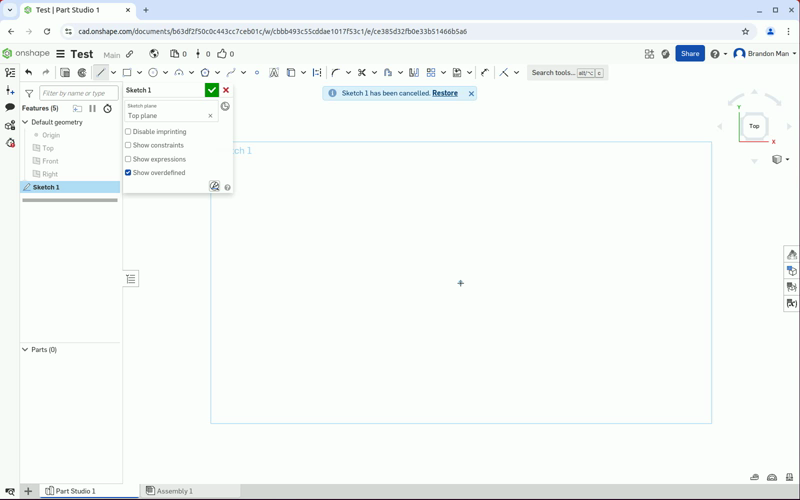
mouse_move(490, 282)
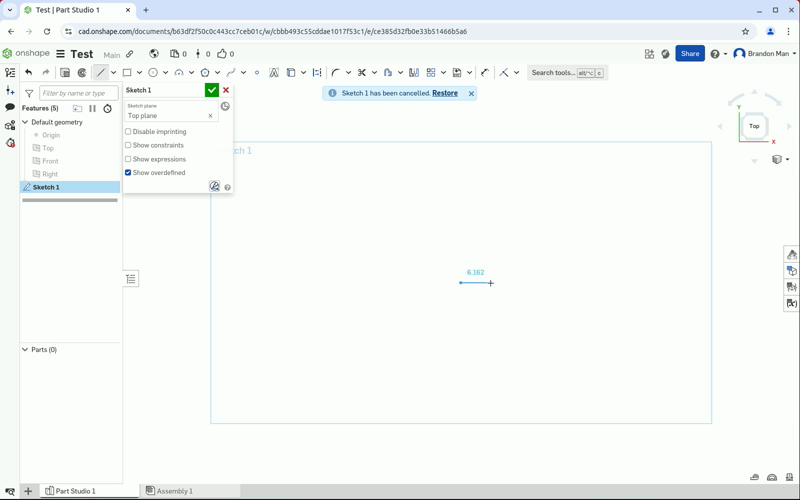
mouse_move(517, 282)
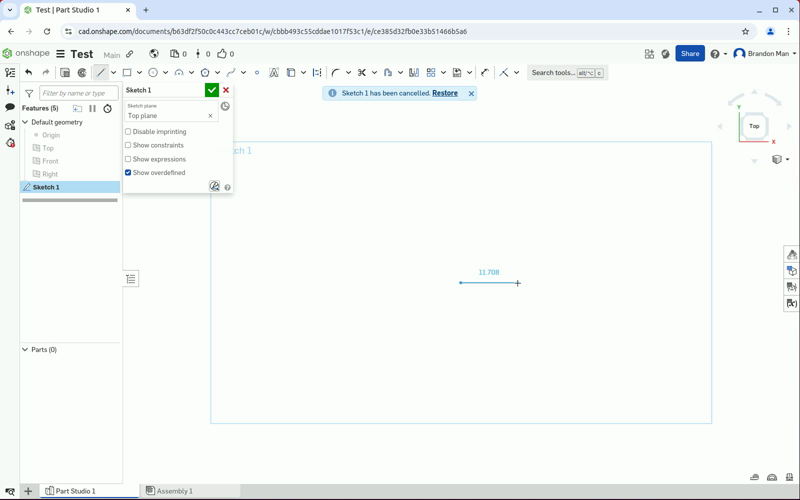
click(517, 282)
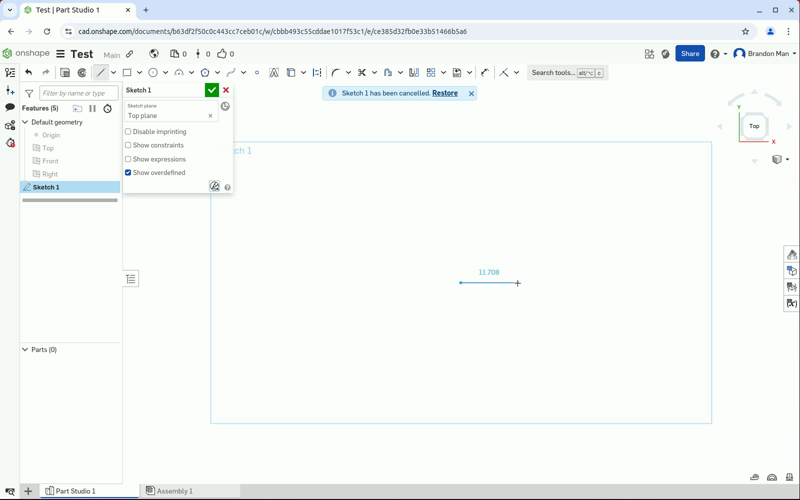
key_up(shift)
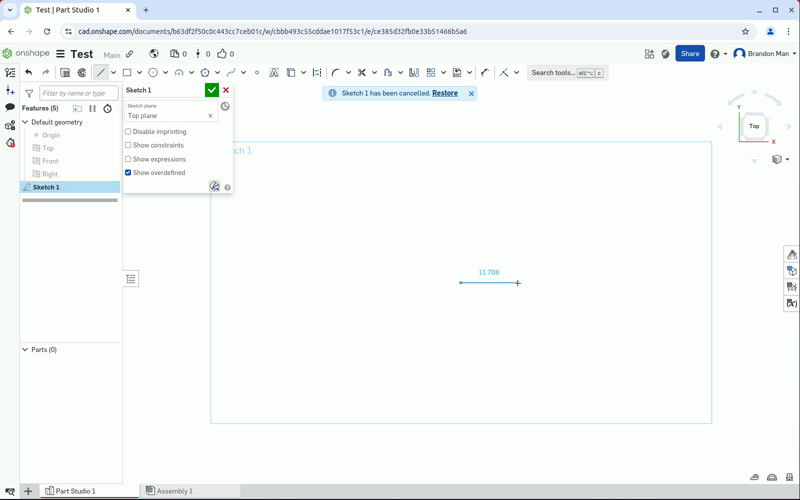
key_down(shift)
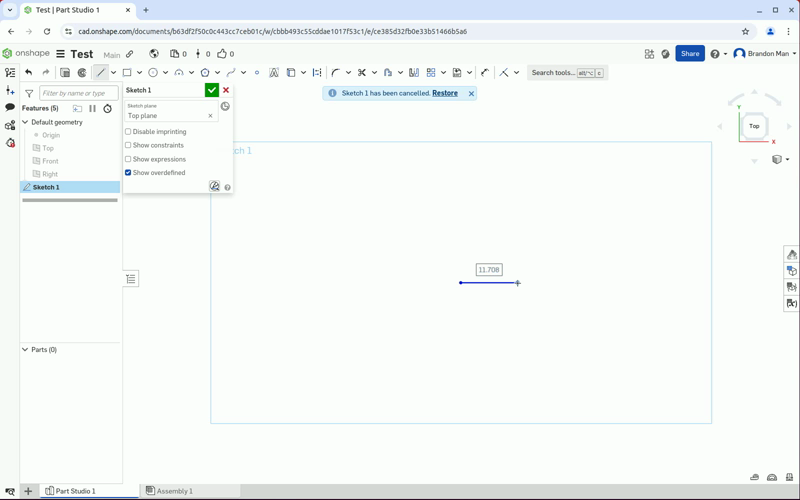
mouse_move(547, 282)
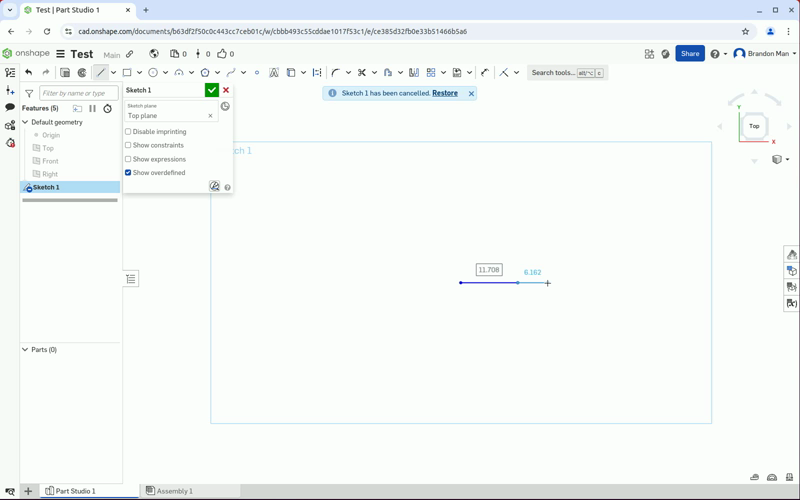
mouse_move(517, 339)
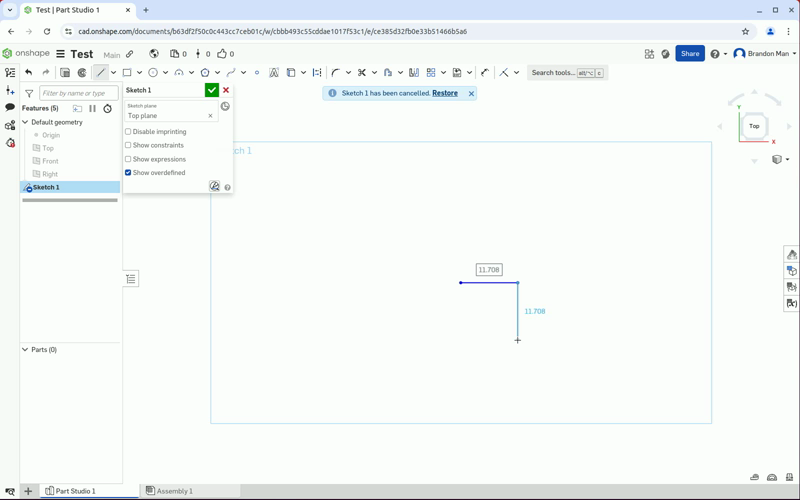
click(517, 339)
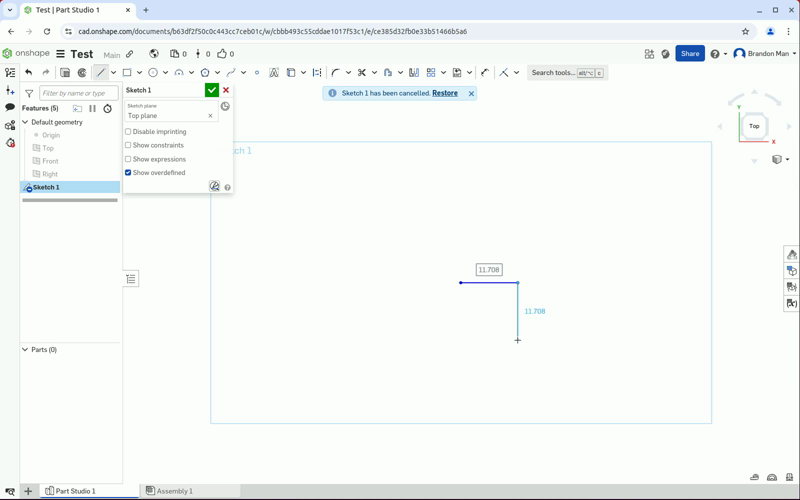
key_up(shift)
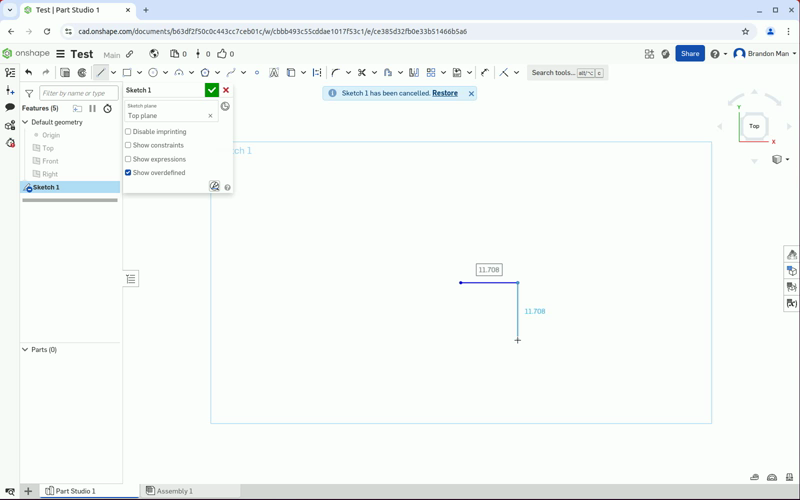
key_down(shift)
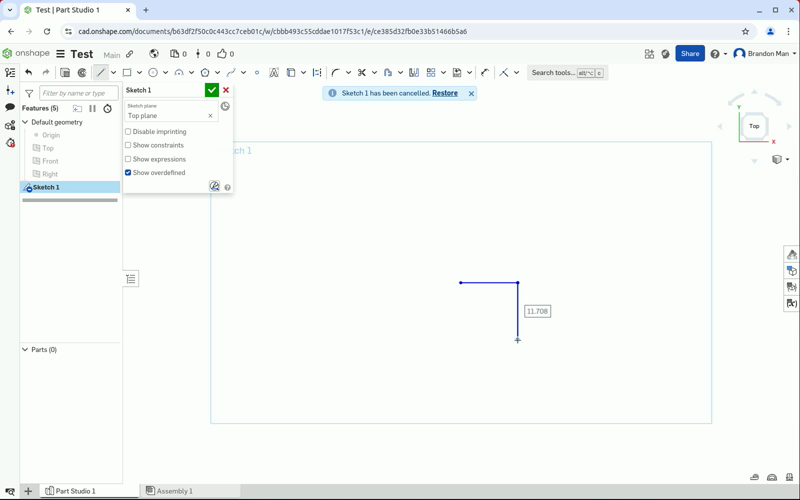
mouse_move(547, 339)
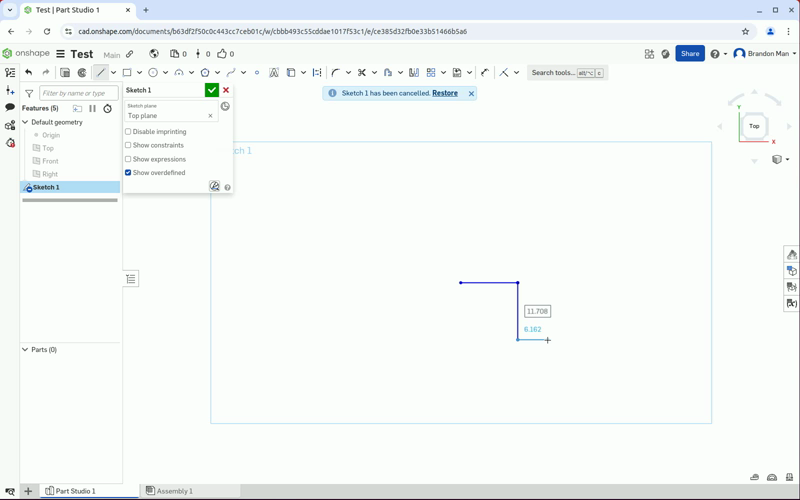
mouse_move(573, 339)
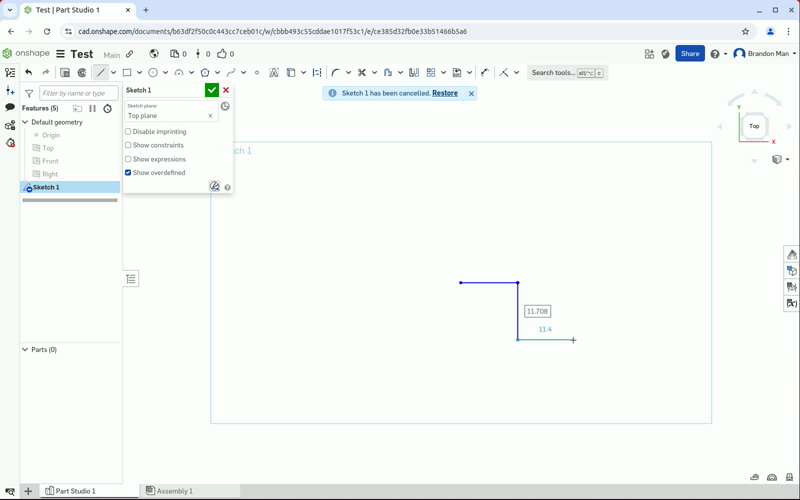
click(573, 339)
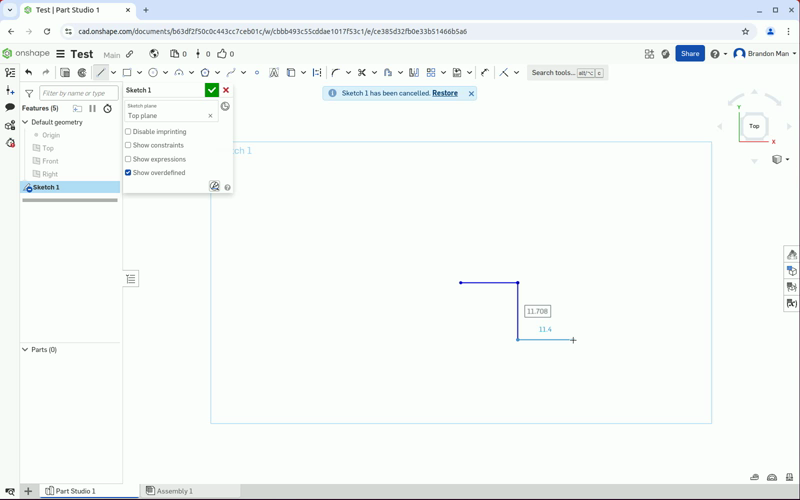
key_up(shift)
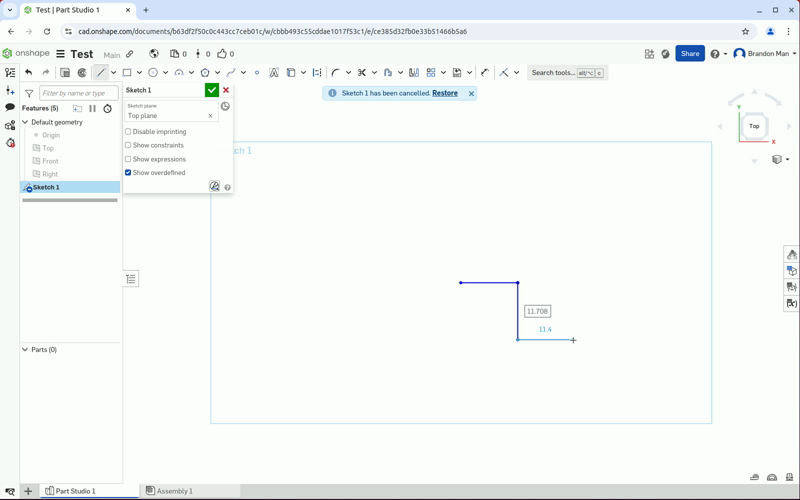
key_down(shift)
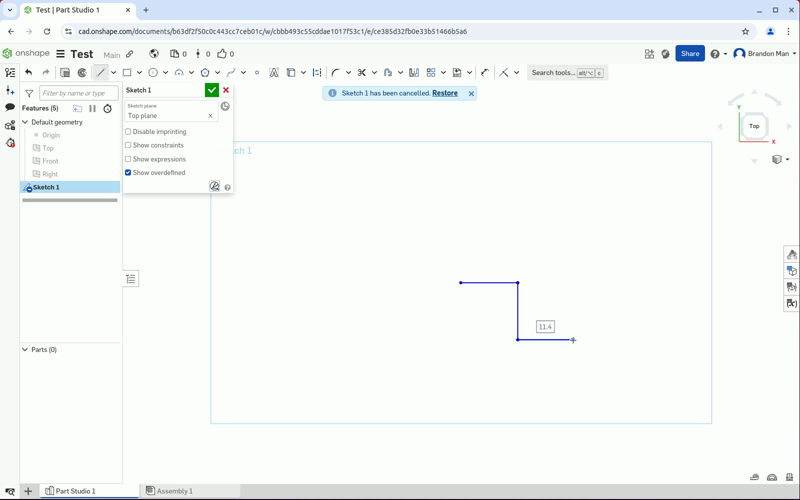
mouse_move(573, 226)
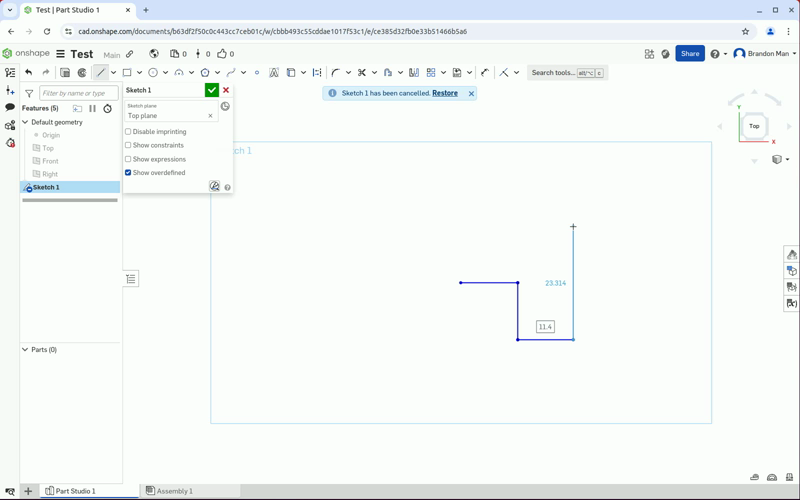
click(573, 226)
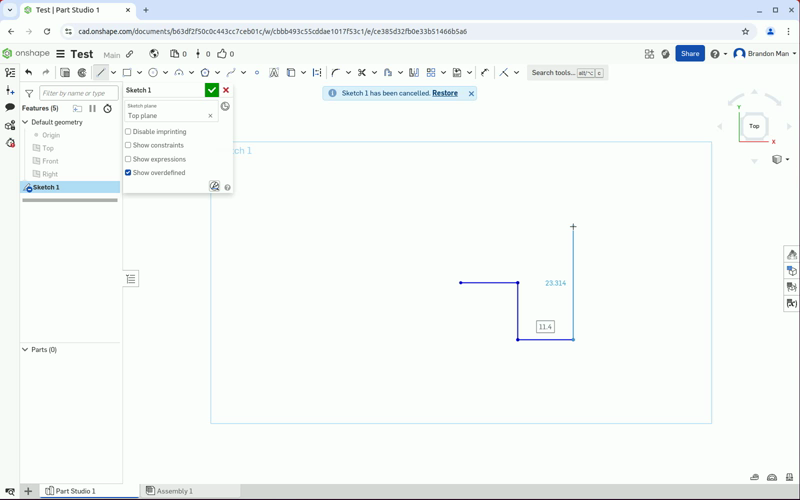
key_up(shift)
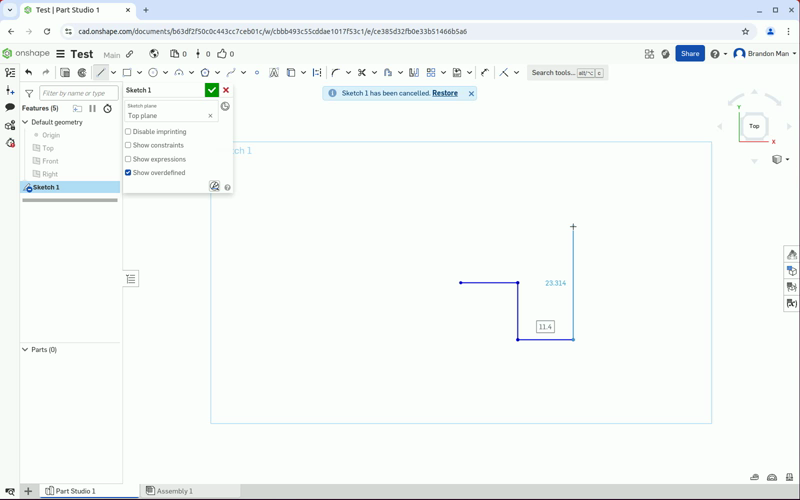
key_down(shift)
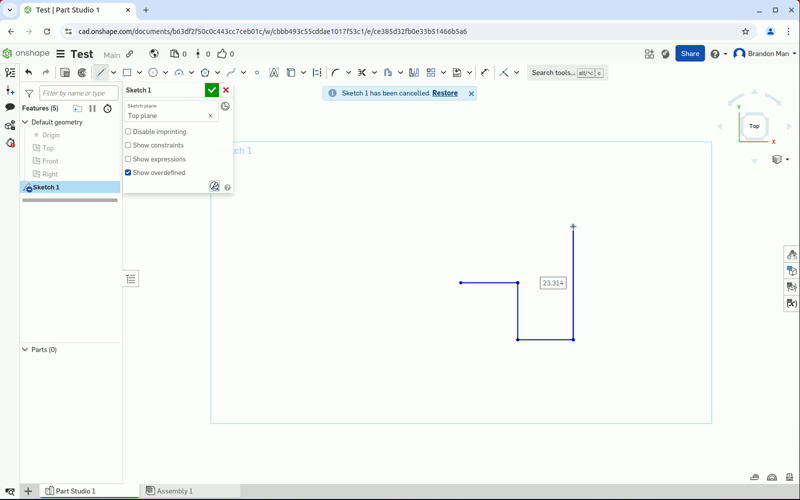
mouse_move(460, 226)
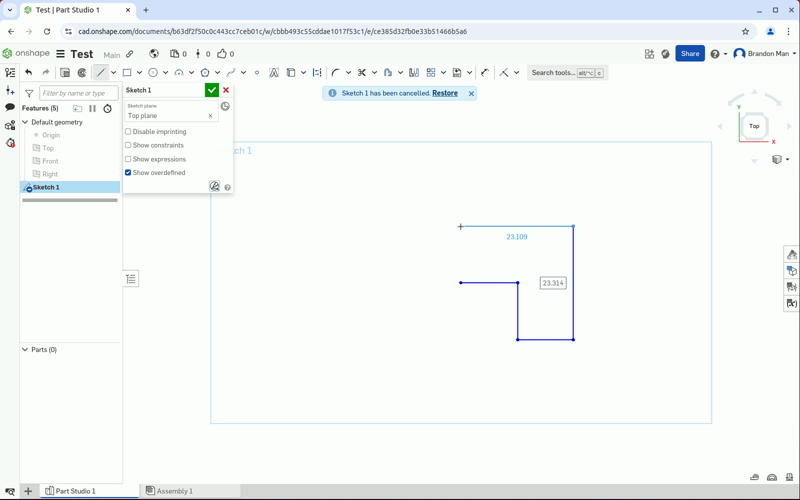
click(460, 226)
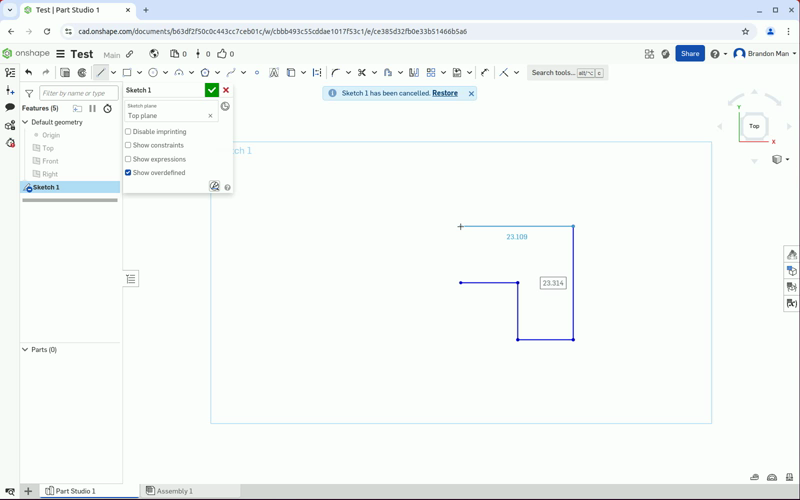
key_up(shift)
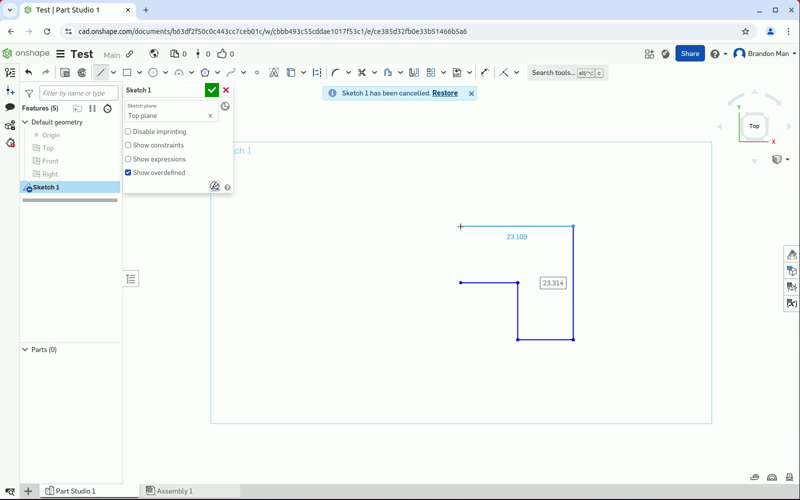
mouse_move(490, 226)
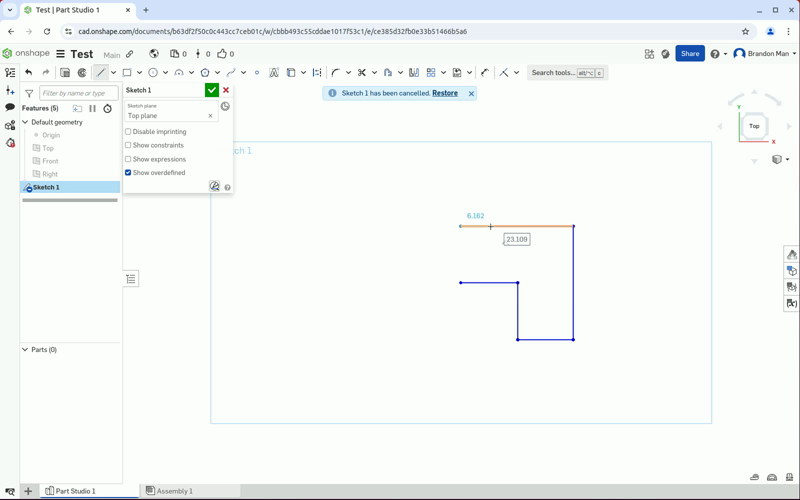
key_down(shift)
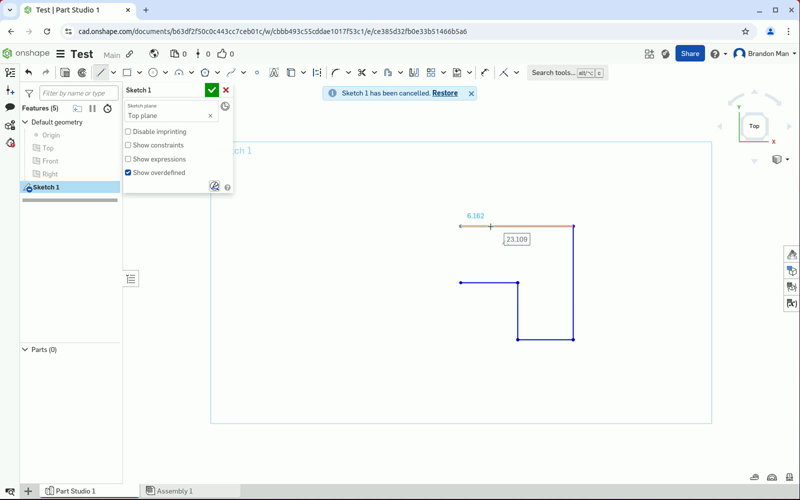
mouse_move(460, 282)
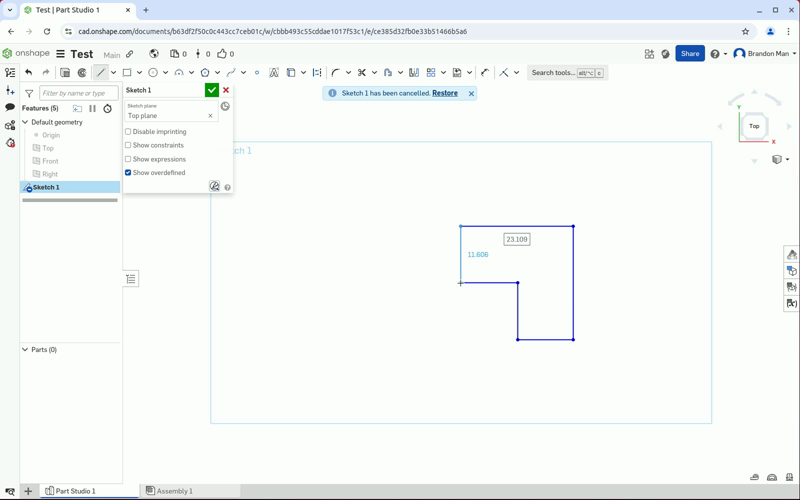
key_up(shift)
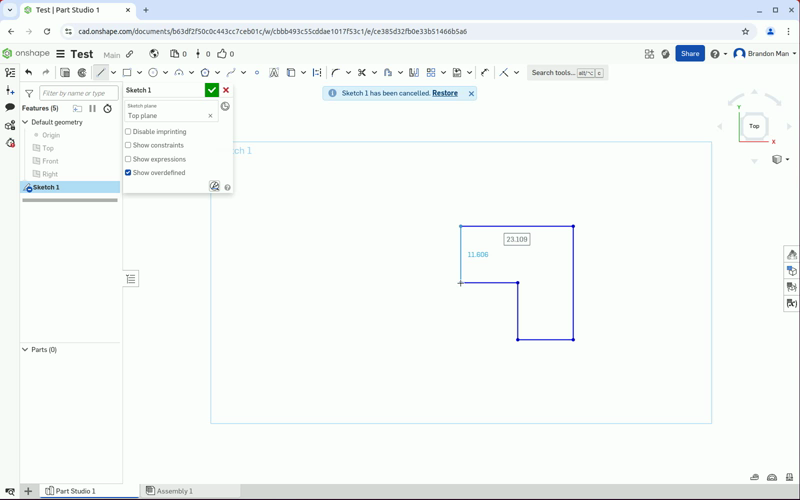
click(460, 282)
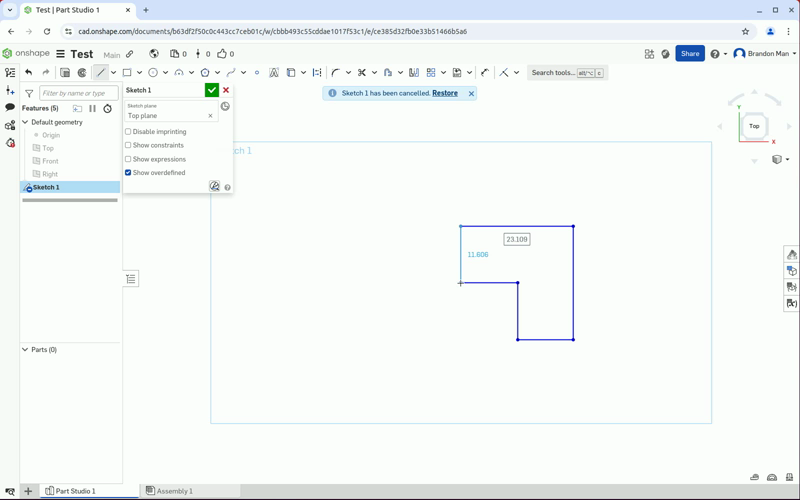
key(esc)
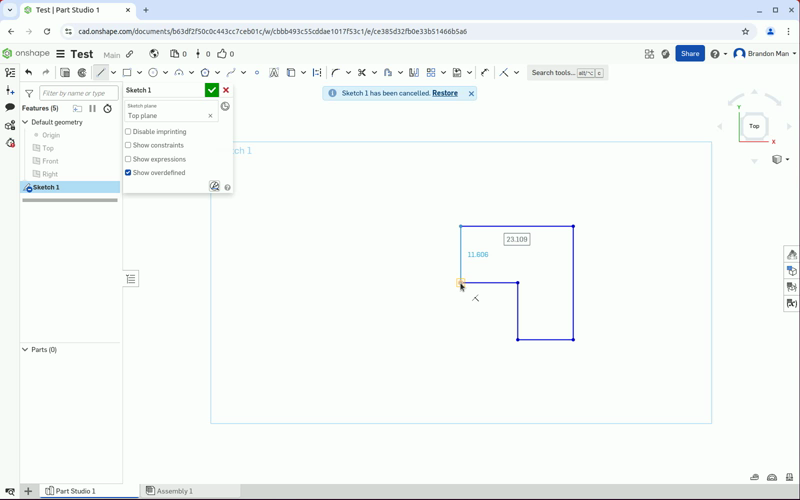
mouse_move(539, 238)
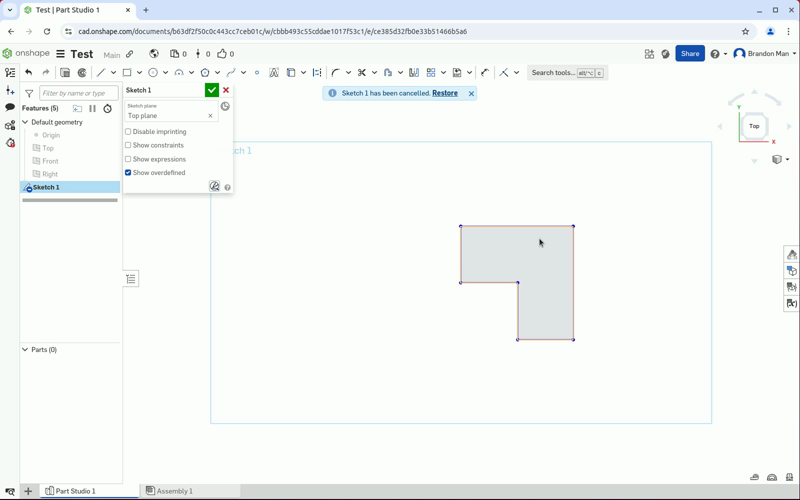
click(539, 238)
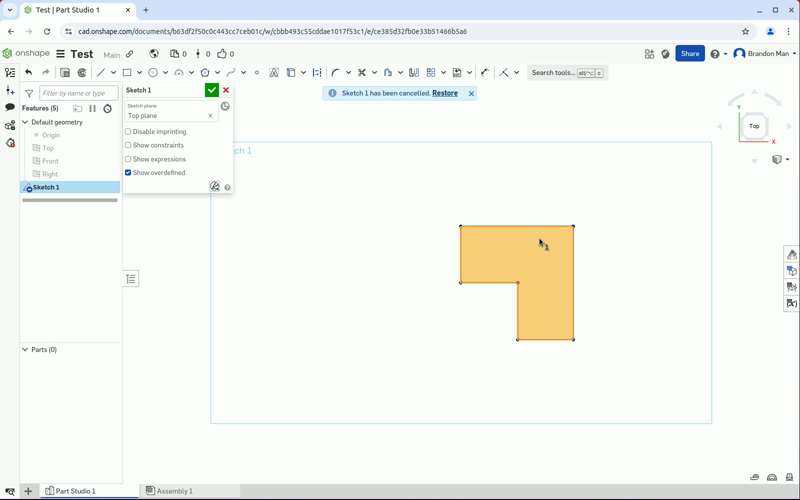
mouse_move(73, 352)
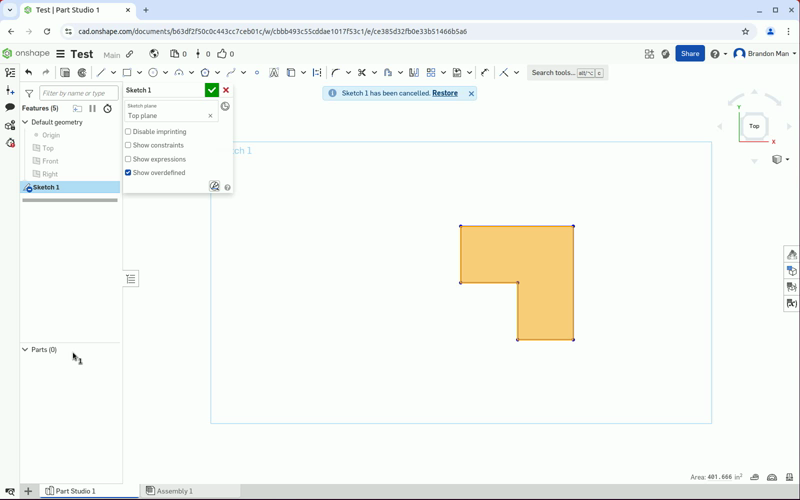
key(shift+y)
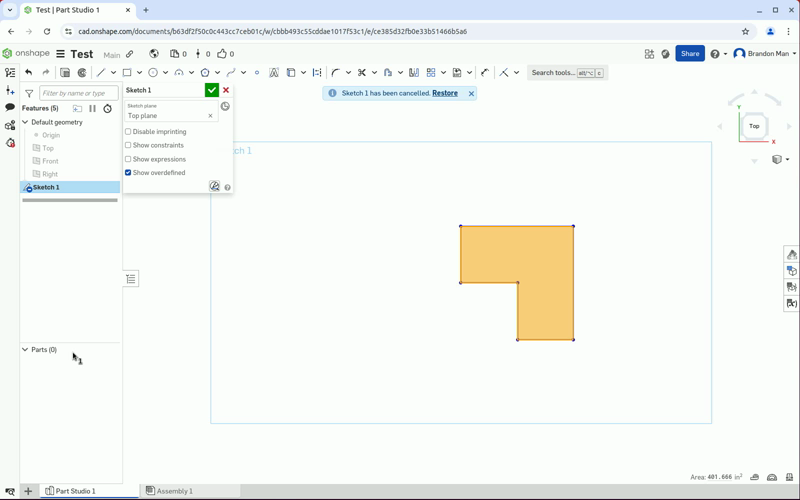
key(shift+e)
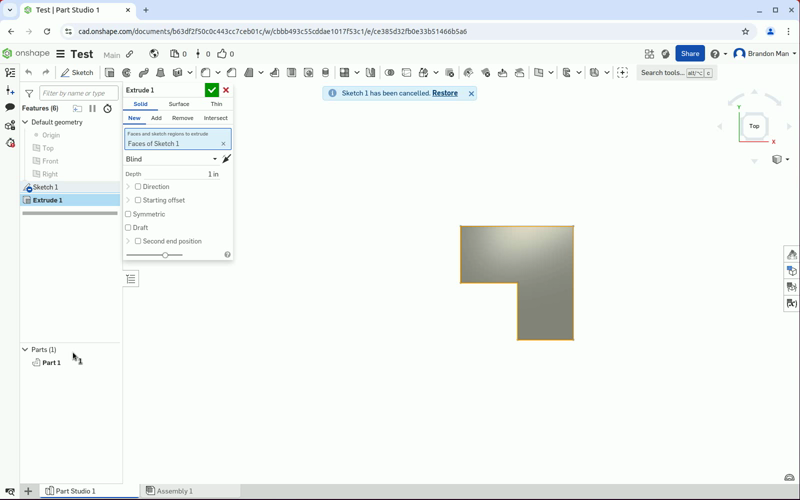
mouse_move(143, 106)
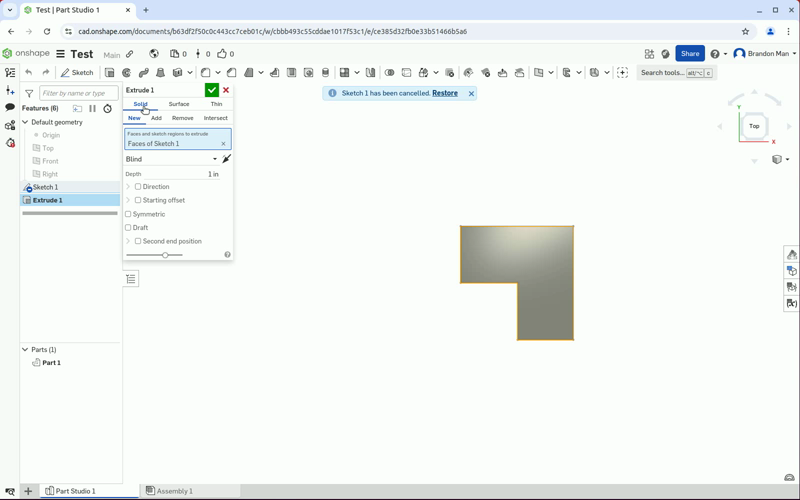
click(143, 106)
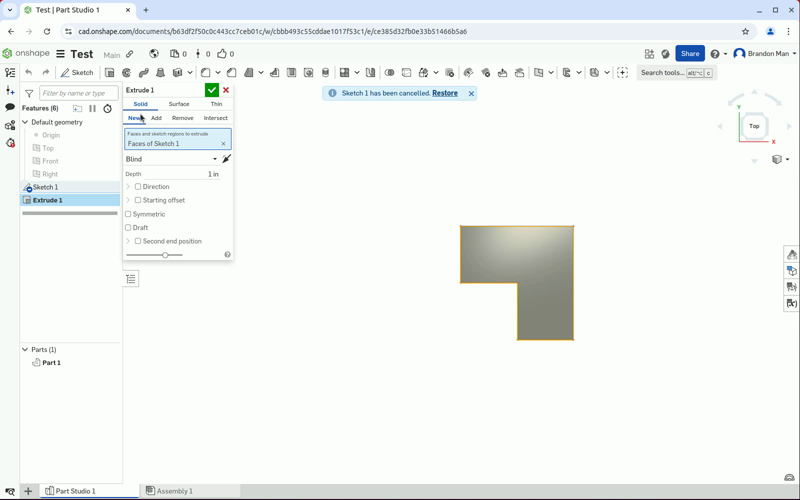
mouse_move(137, 120)
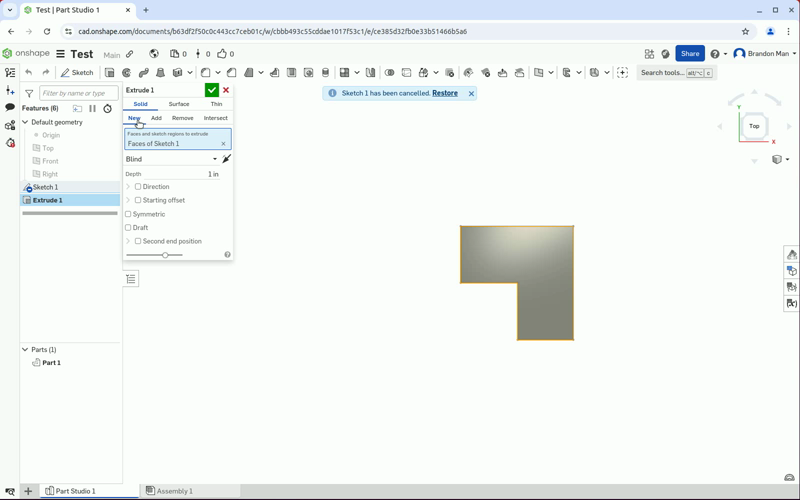
click(137, 120)
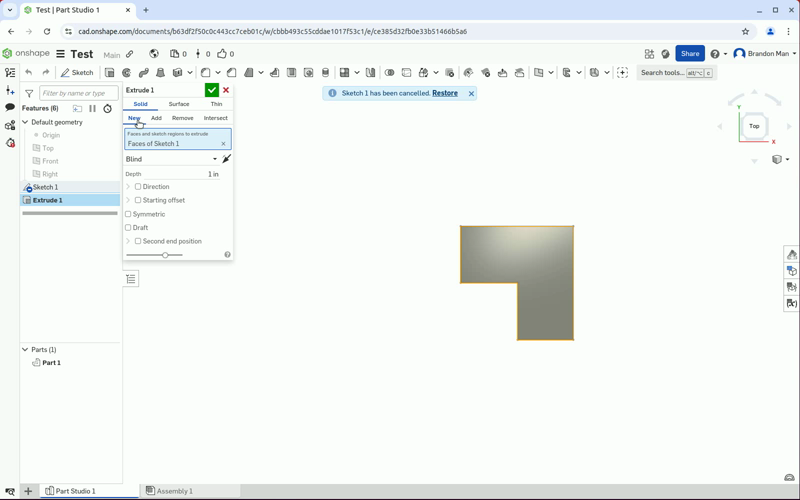
key(tab, 4)
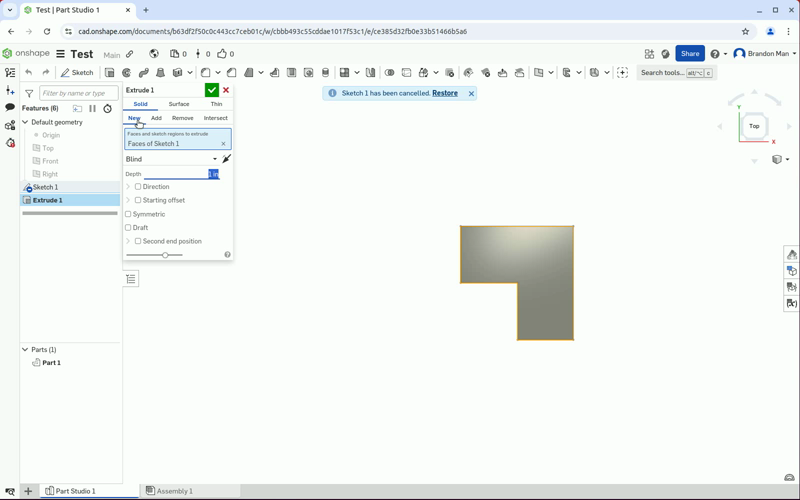
text(11.554)
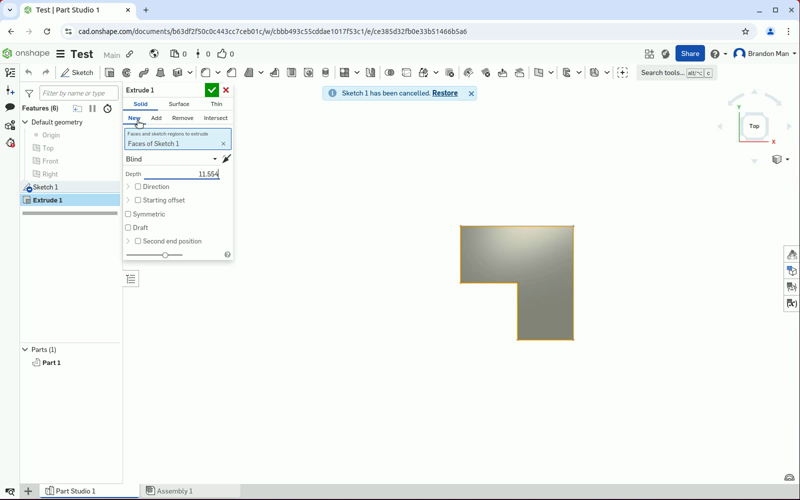
key(enter)
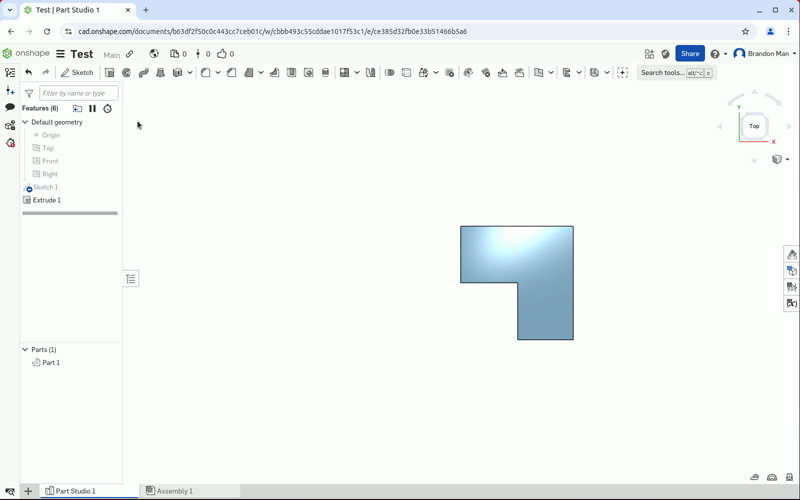
key(shift+h)
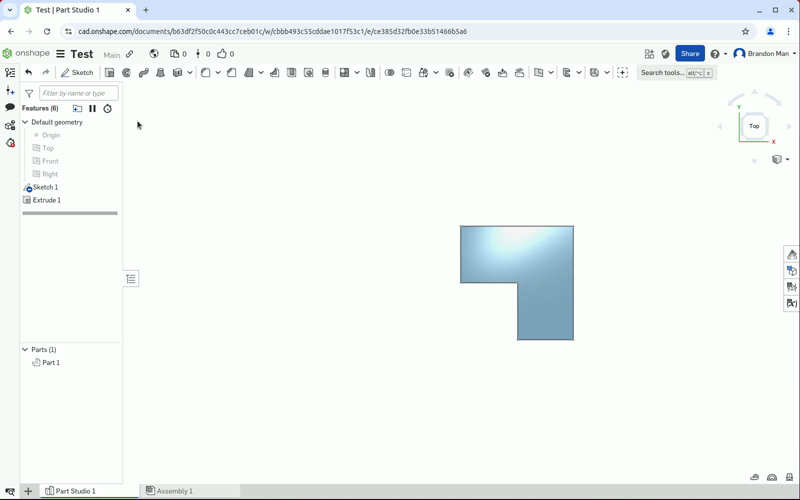
key(shift+h)
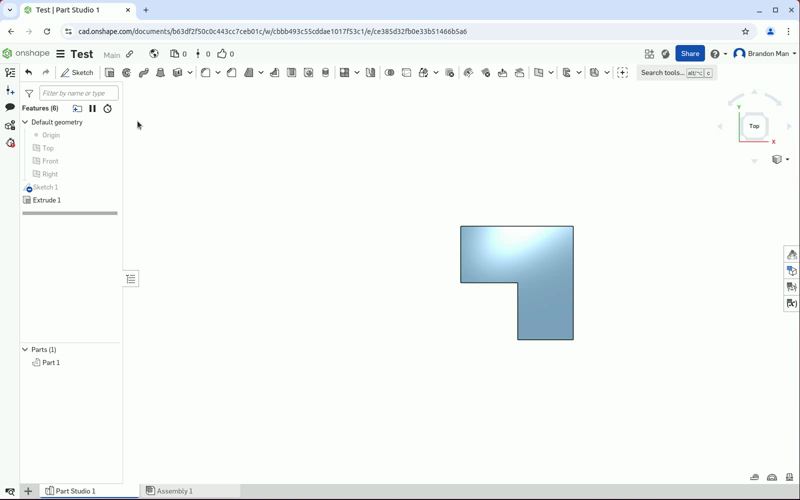
mouse_move(73, 189)
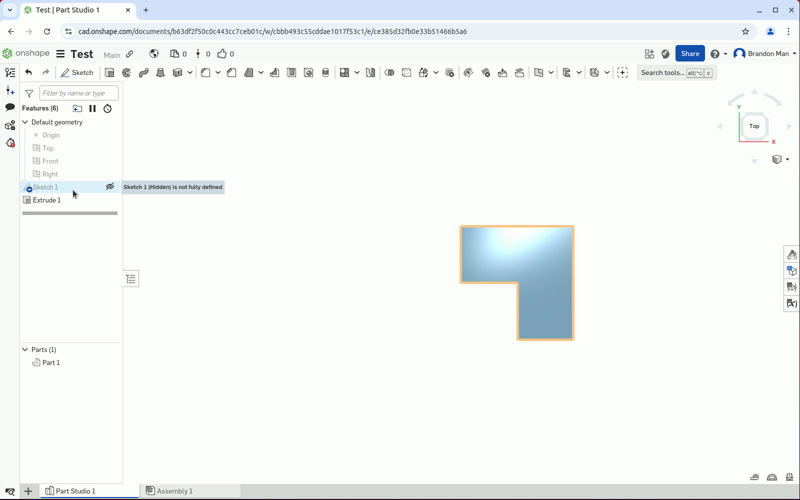
click(73, 189)
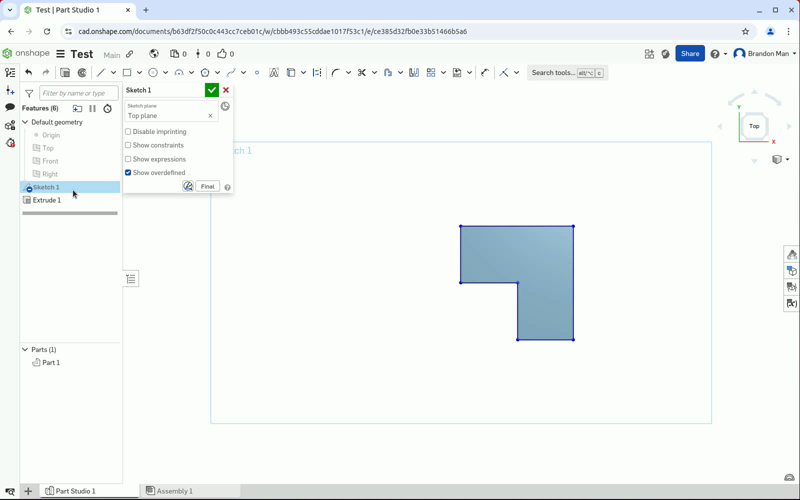
mouse_move(229, 92)
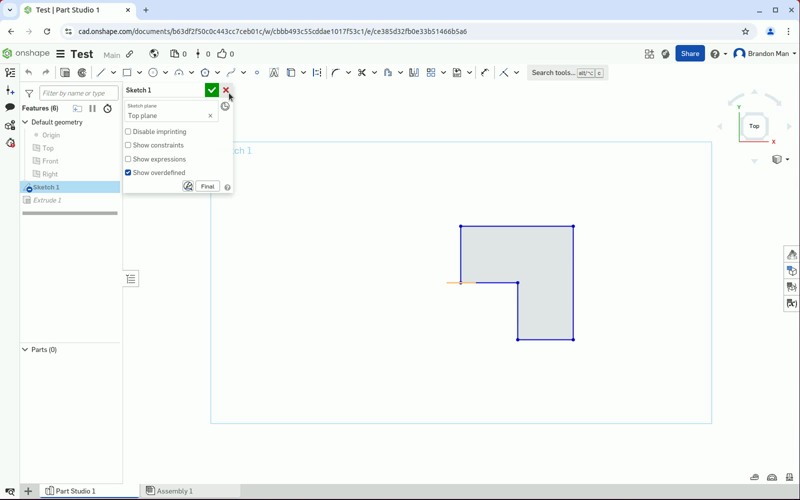
click(229, 92)
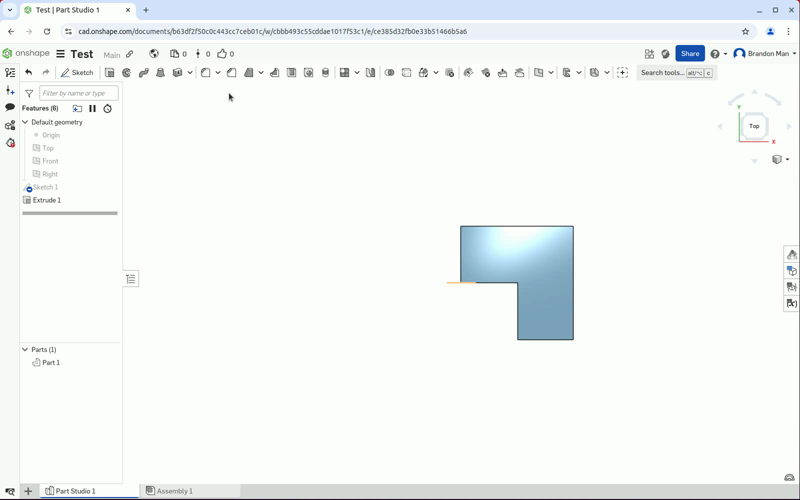
mouse_move(541, 75)
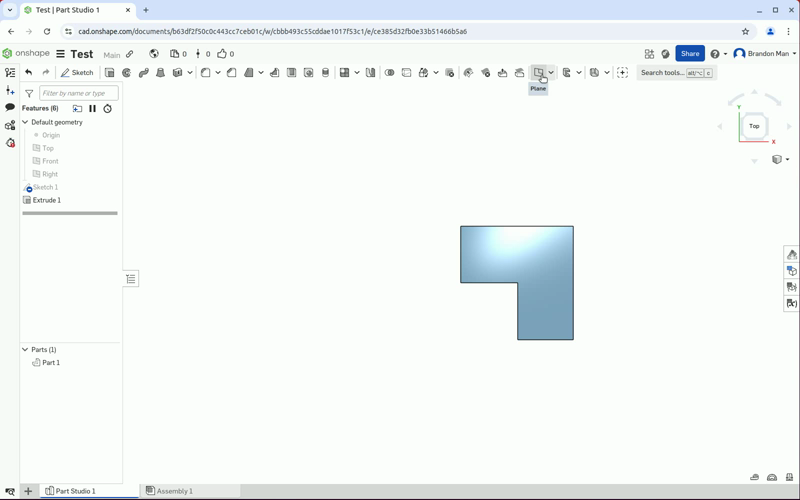
click(541, 75)
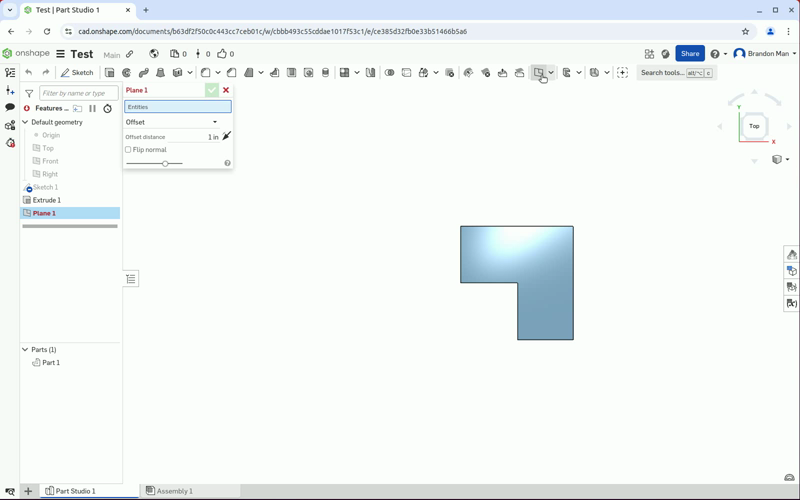
mouse_move(73, 150)
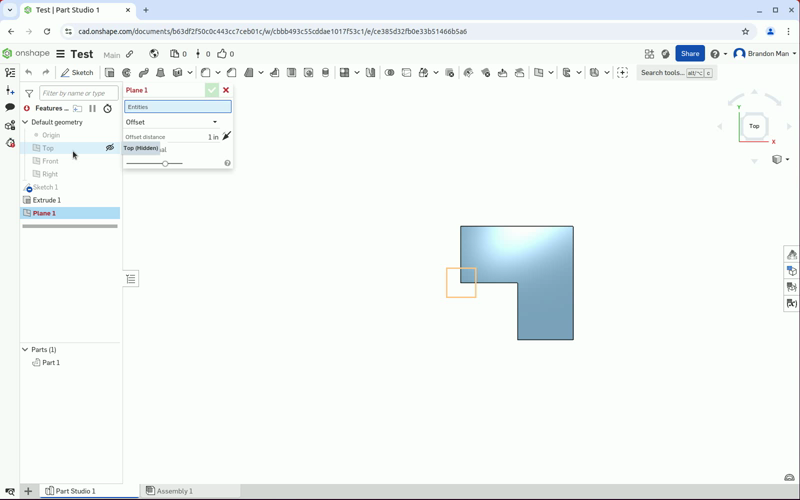
click(73, 150)
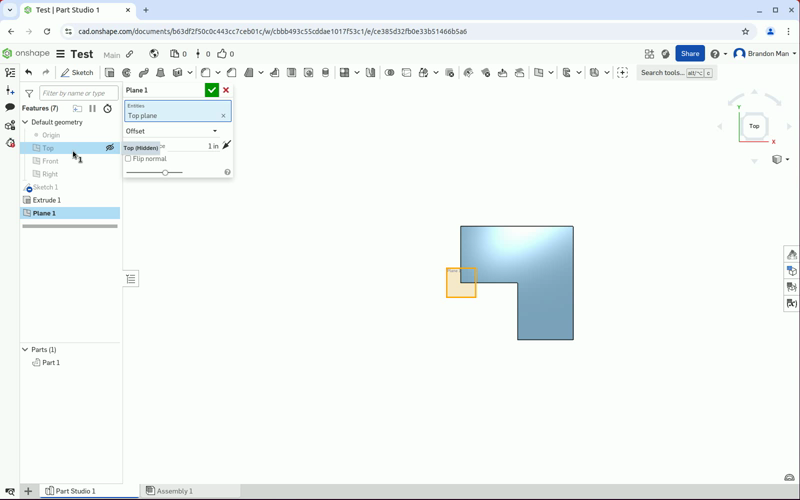
key(tab, 2)
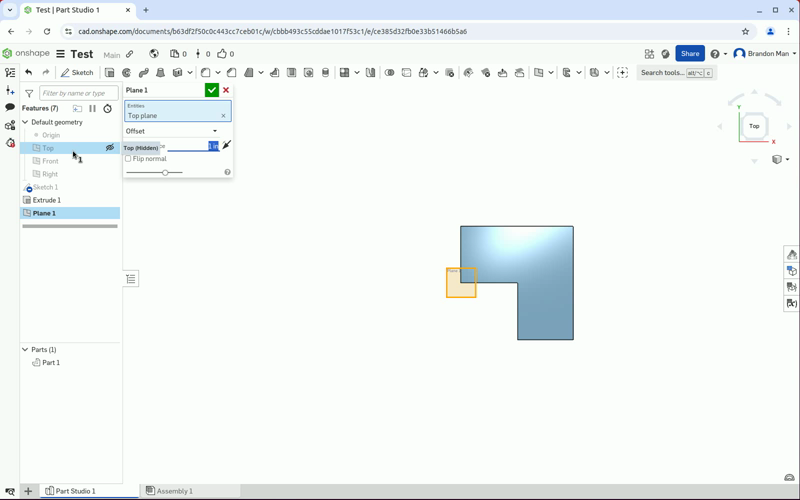
text(11.554)
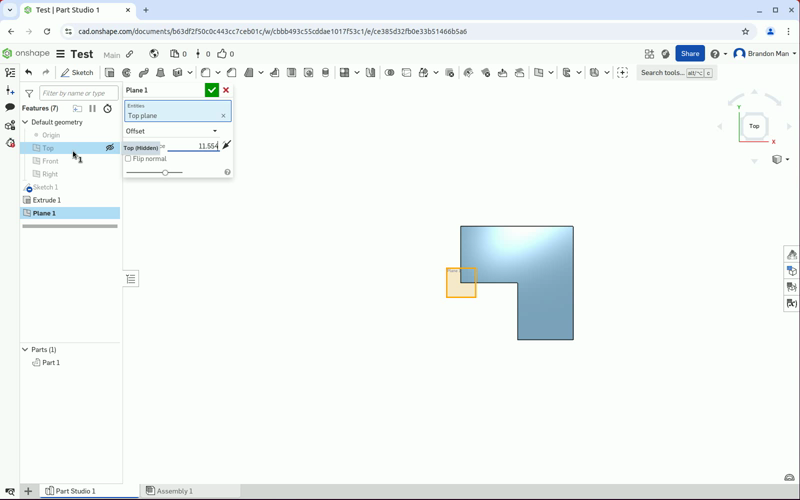
key(enter, 2)
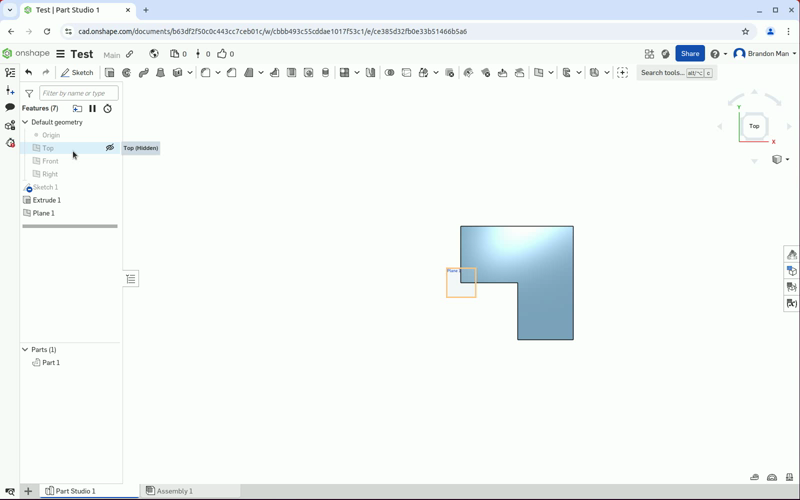
key(shift+s)
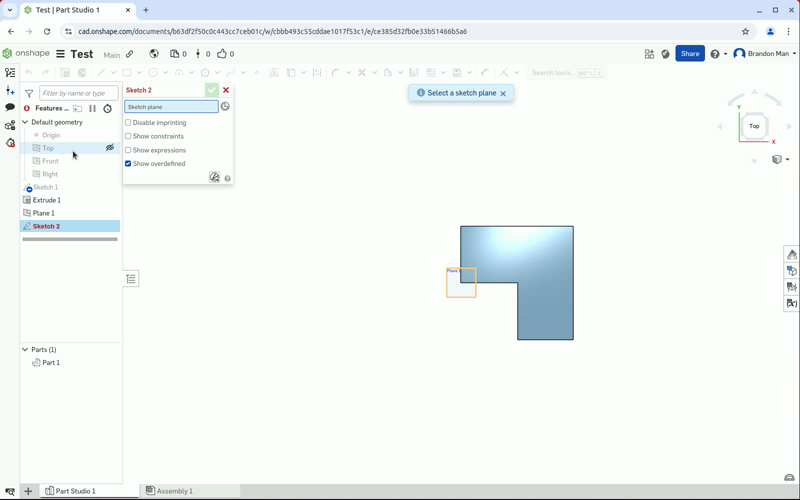
mouse_move(73, 215)
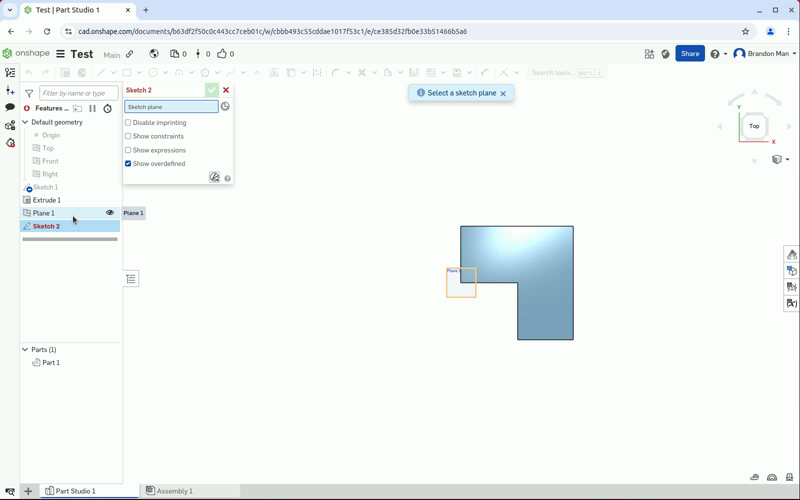
click(73, 215)
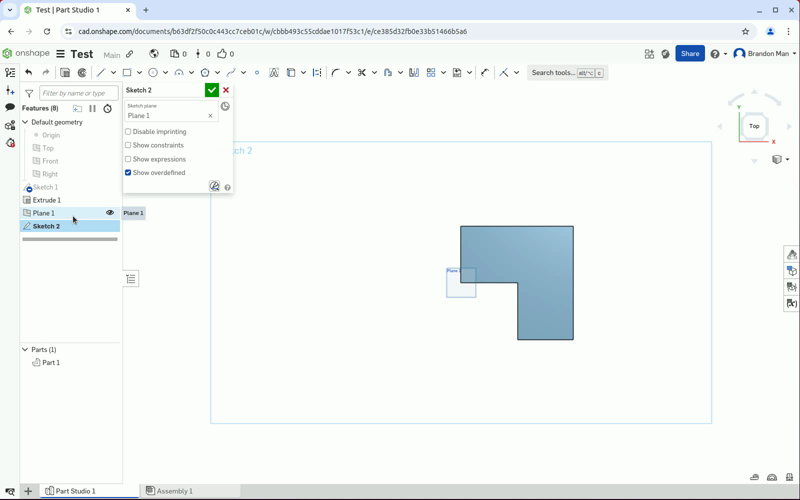
mouse_move(73, 352)
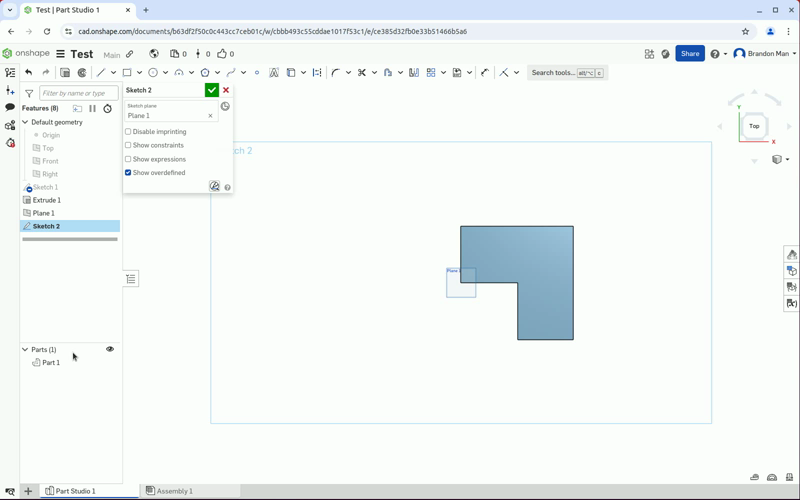
key(y)
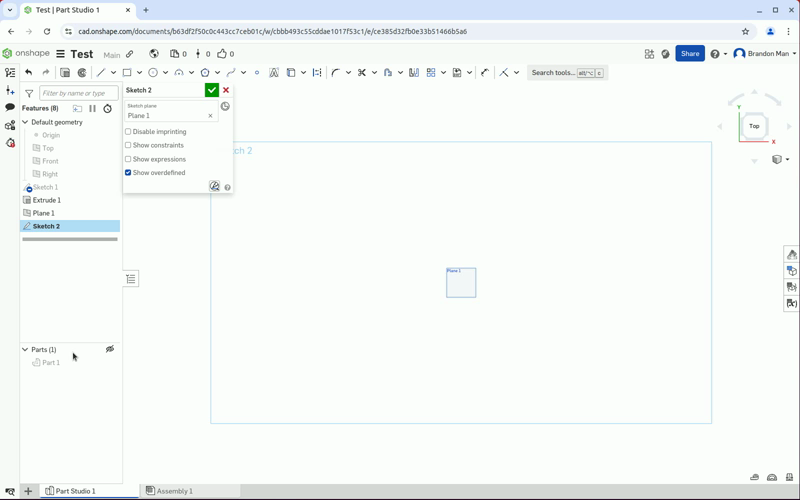
key(l)
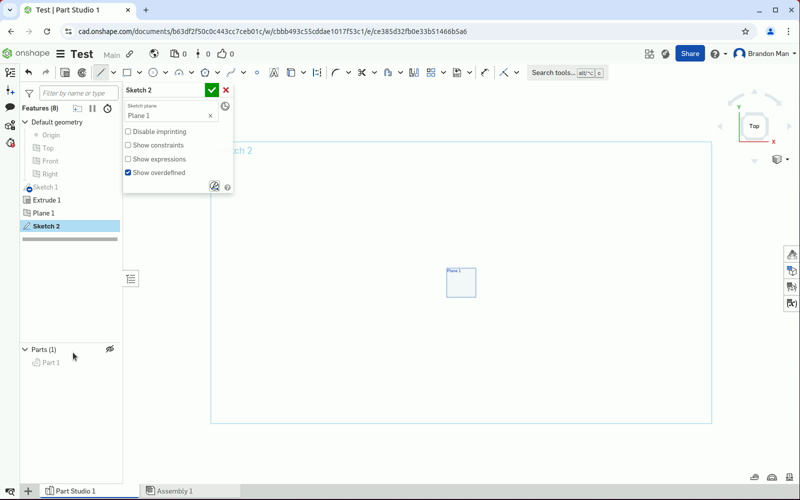
key_down(shift)
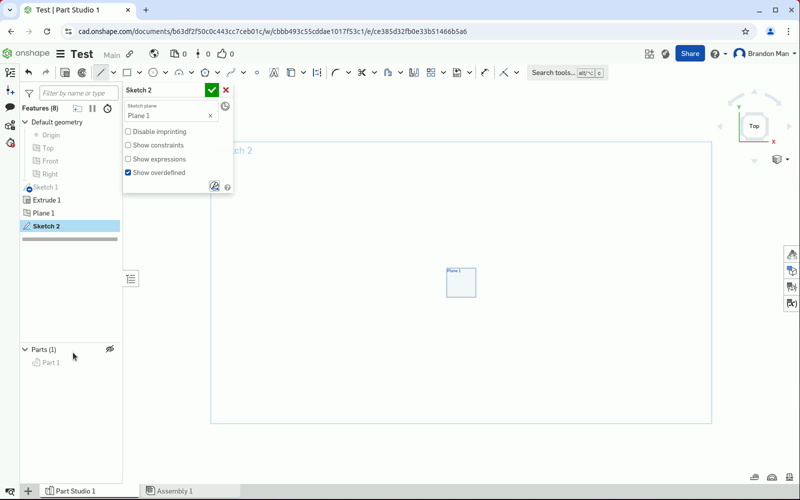
mouse_move(460, 282)
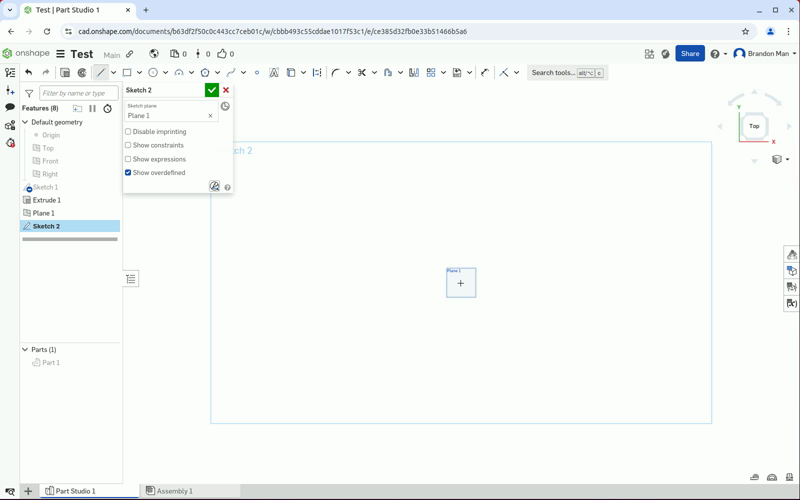
click(460, 282)
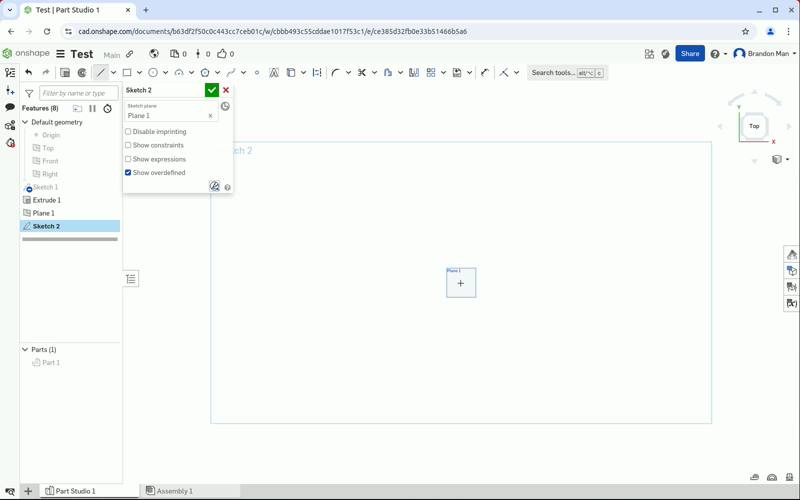
key_up(shift)
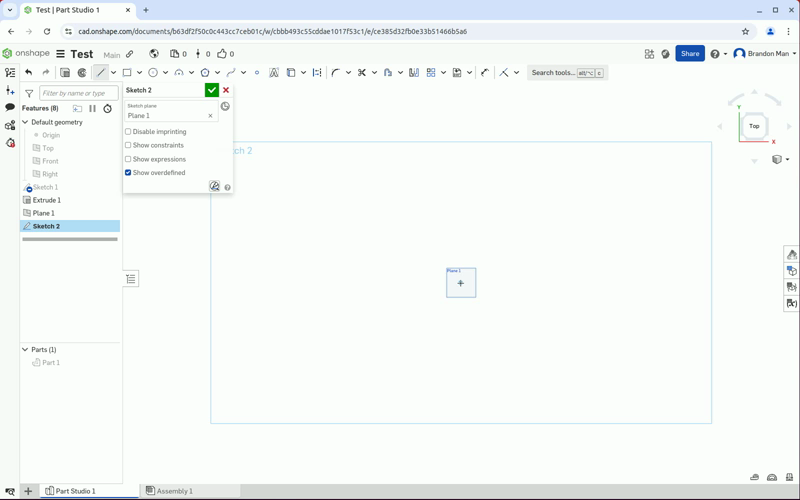
key_down(shift)
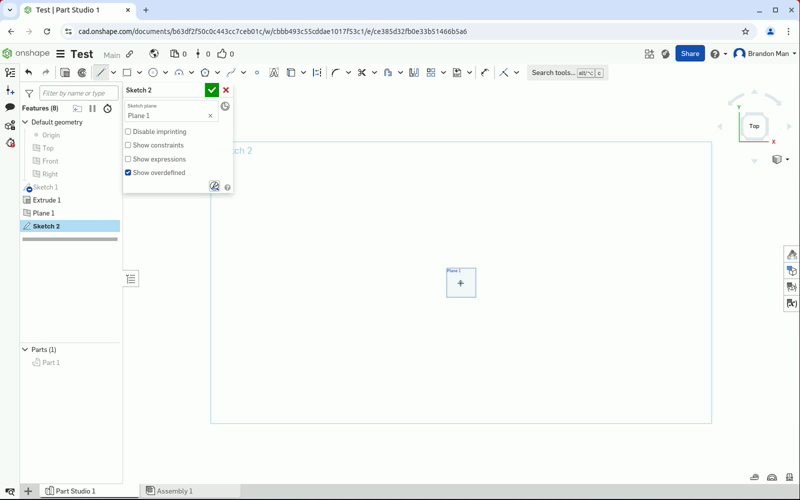
mouse_move(490, 282)
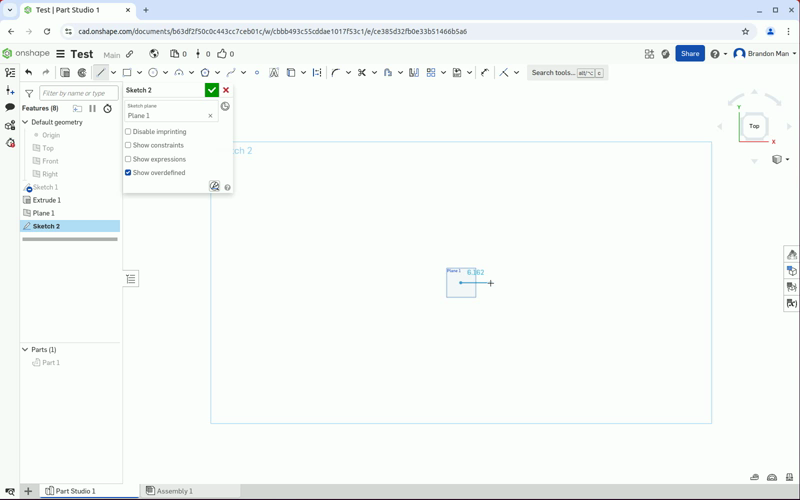
mouse_move(517, 282)
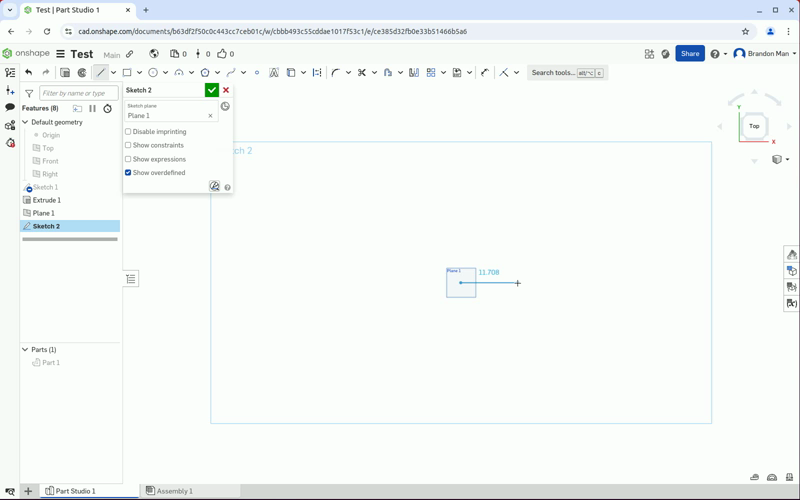
click(517, 282)
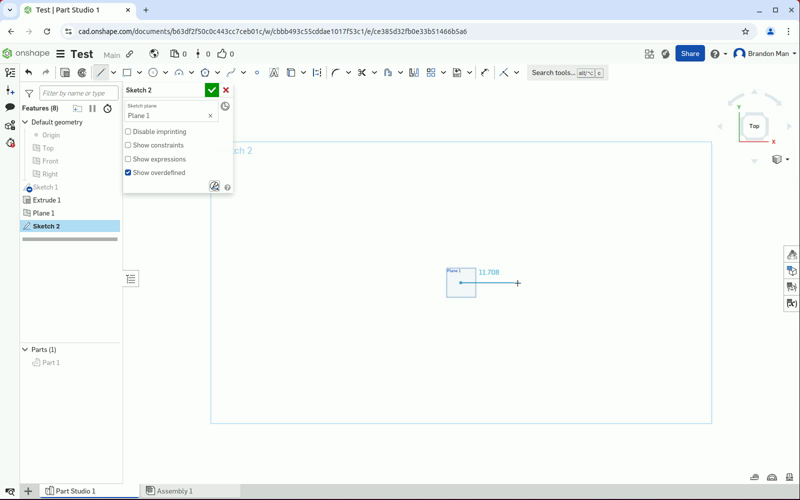
key_up(shift)
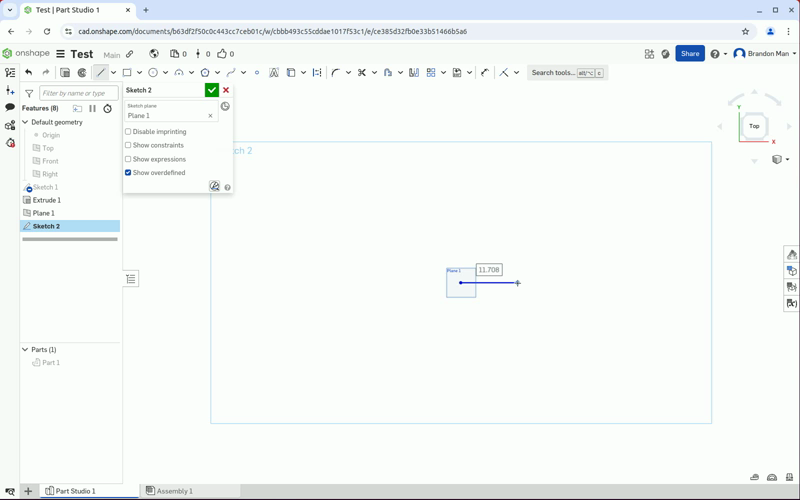
key_down(shift)
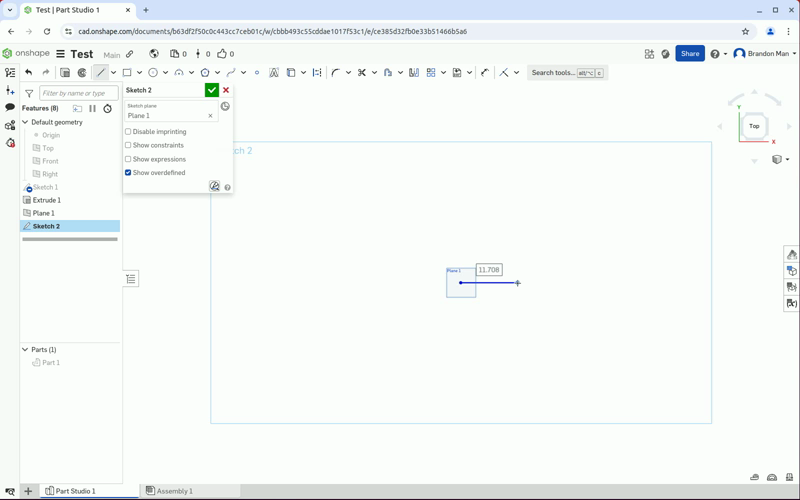
mouse_move(547, 282)
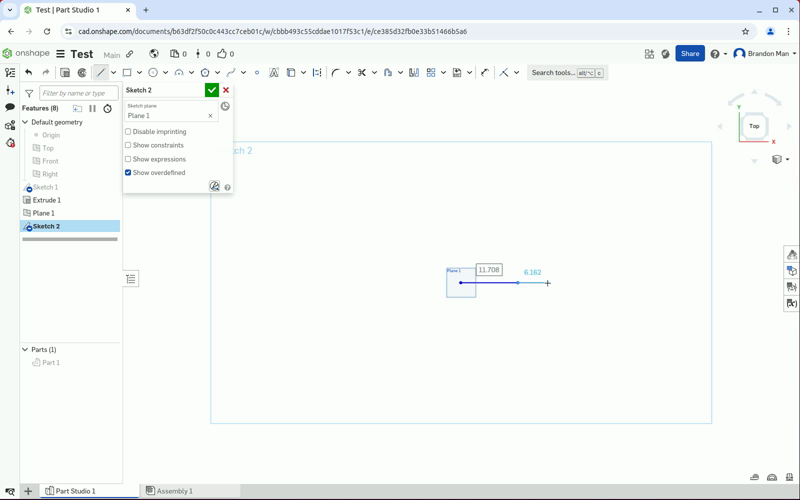
mouse_move(517, 226)
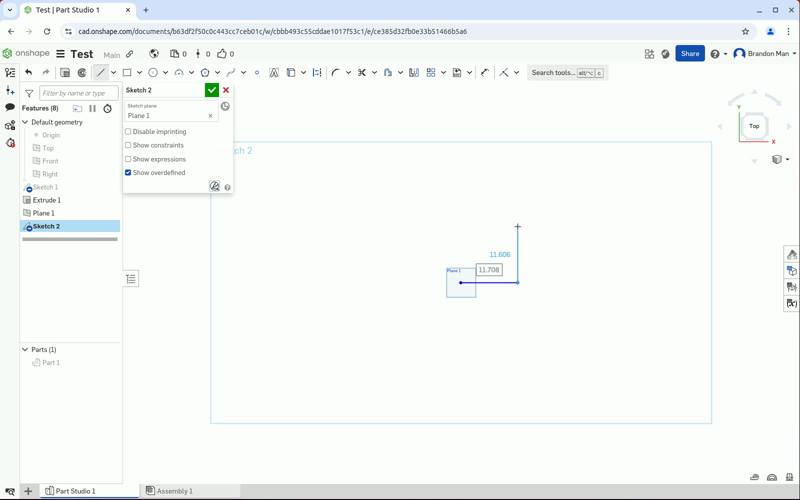
click(517, 226)
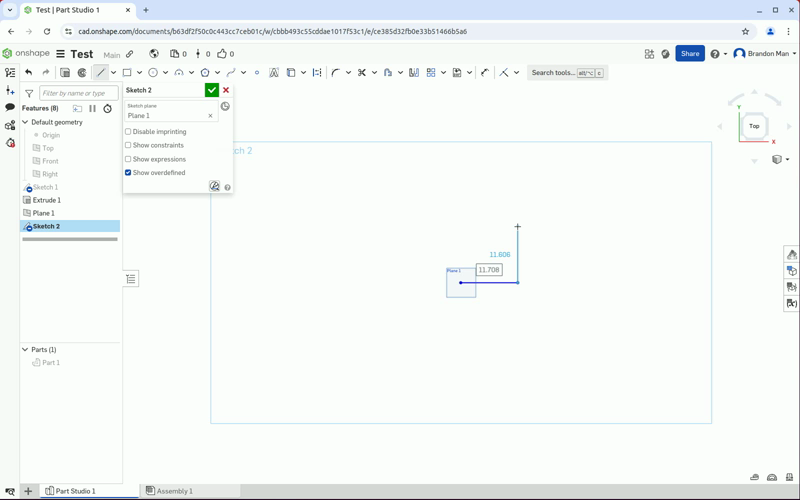
key_up(shift)
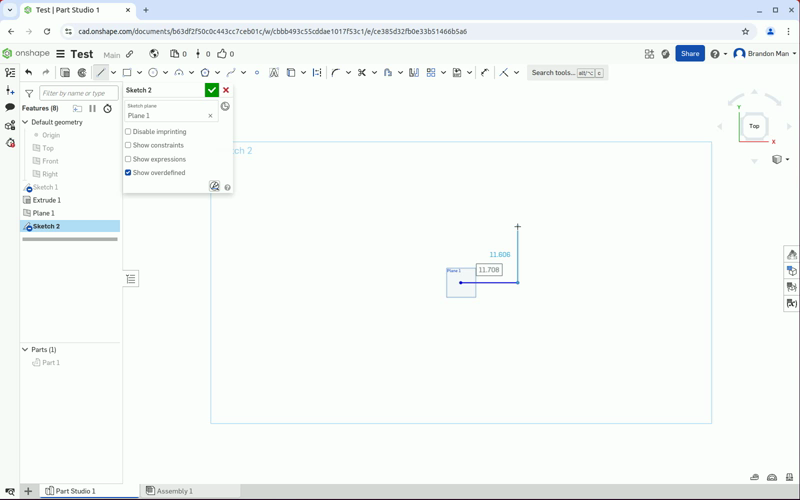
key_down(shift)
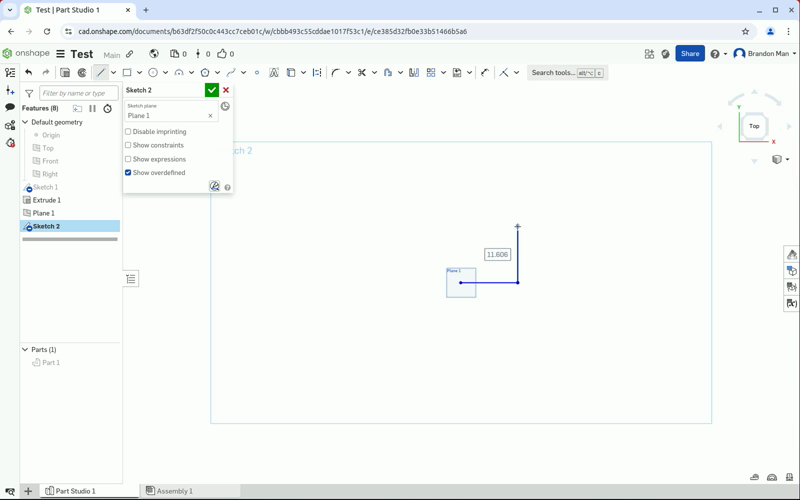
mouse_move(547, 226)
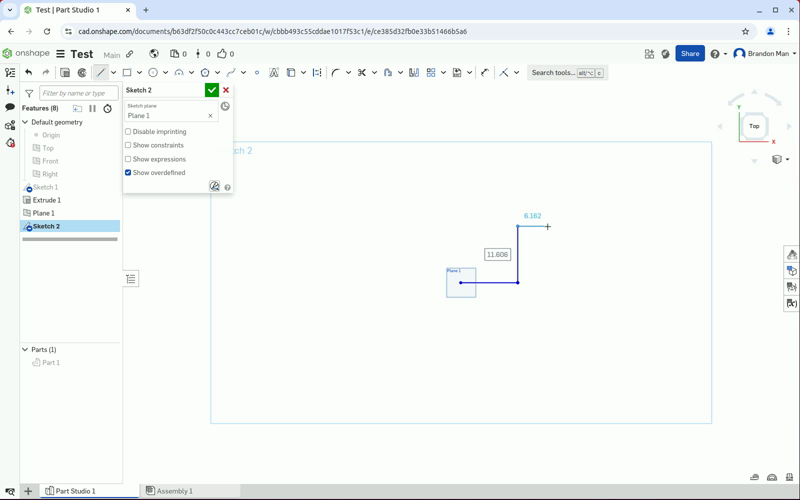
mouse_move(460, 226)
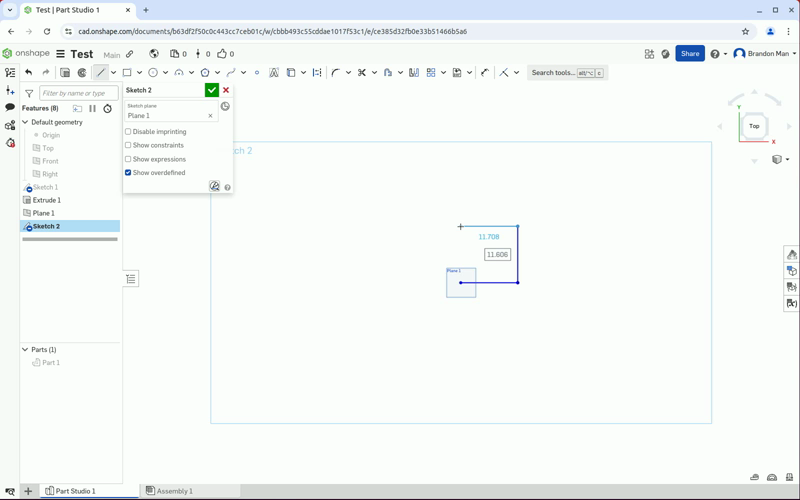
click(460, 226)
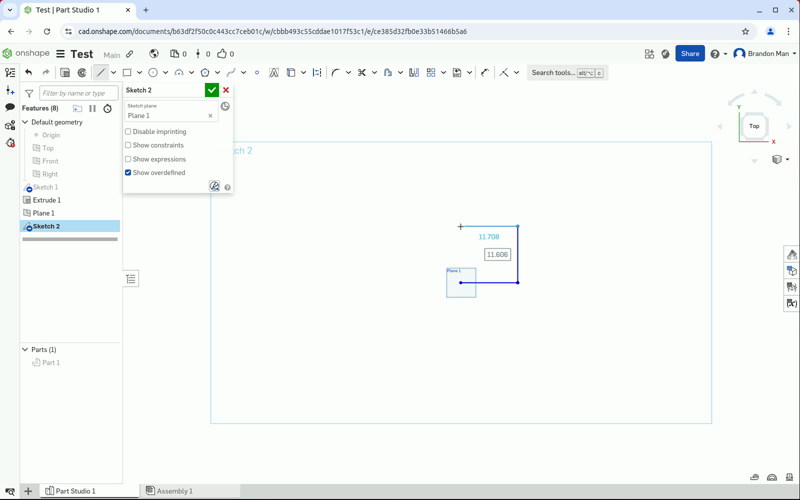
key_up(shift)
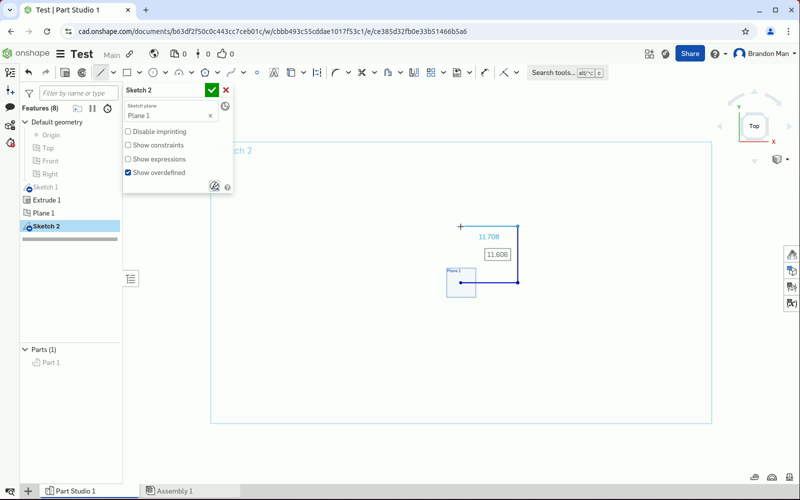
mouse_move(490, 226)
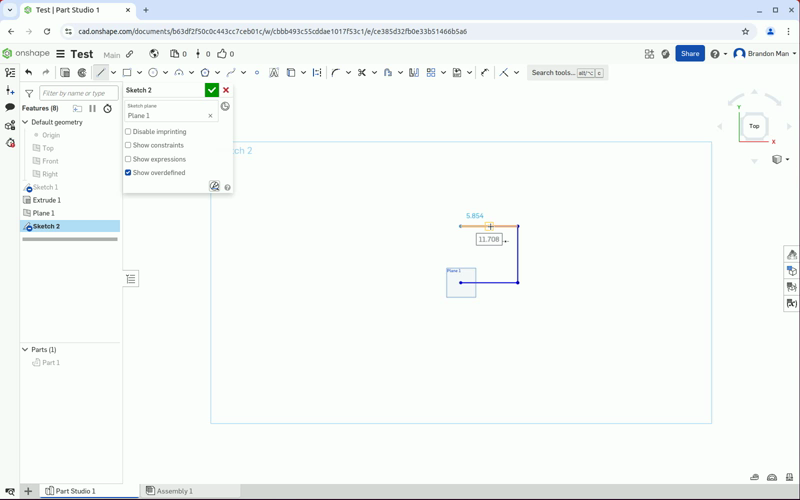
key_down(shift)
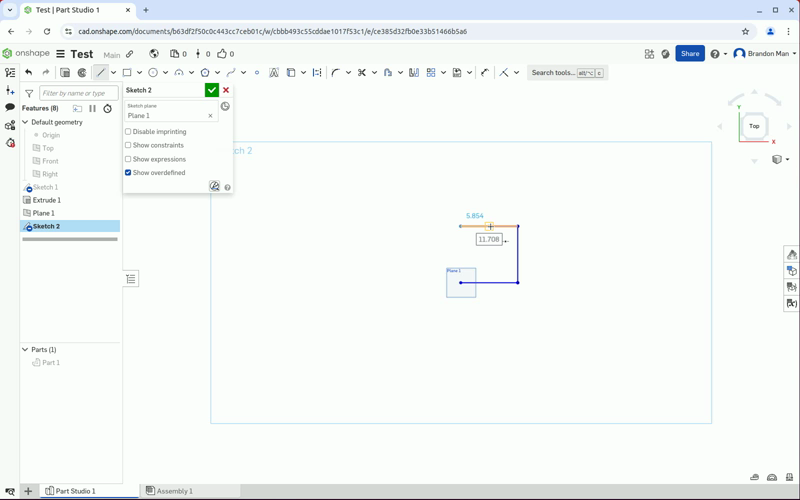
mouse_move(460, 282)
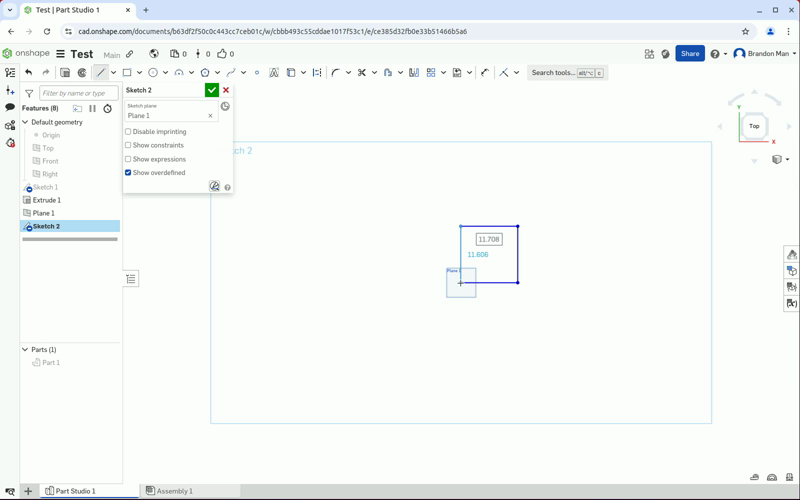
key_up(shift)
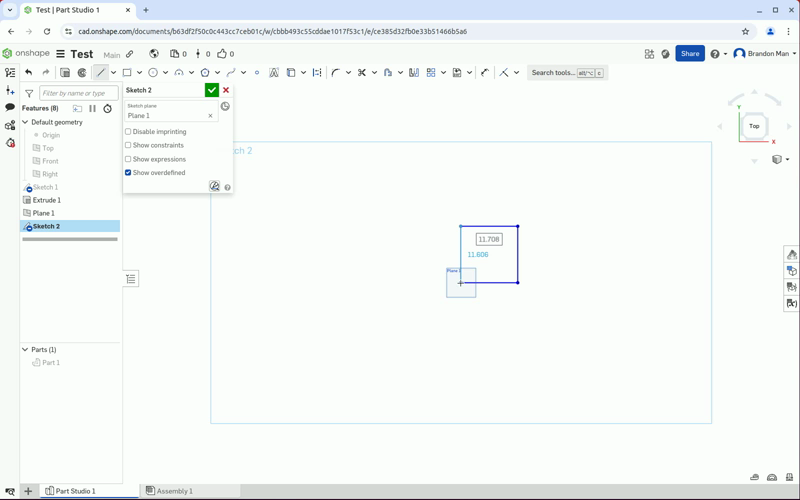
click(460, 282)
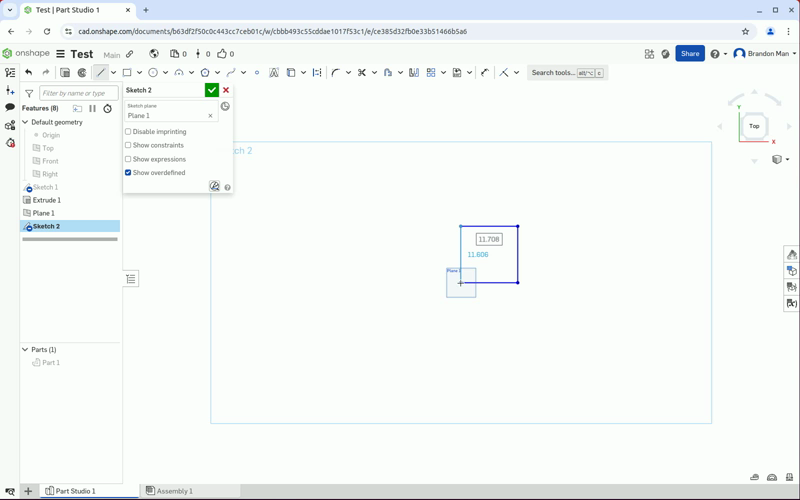
key(esc)
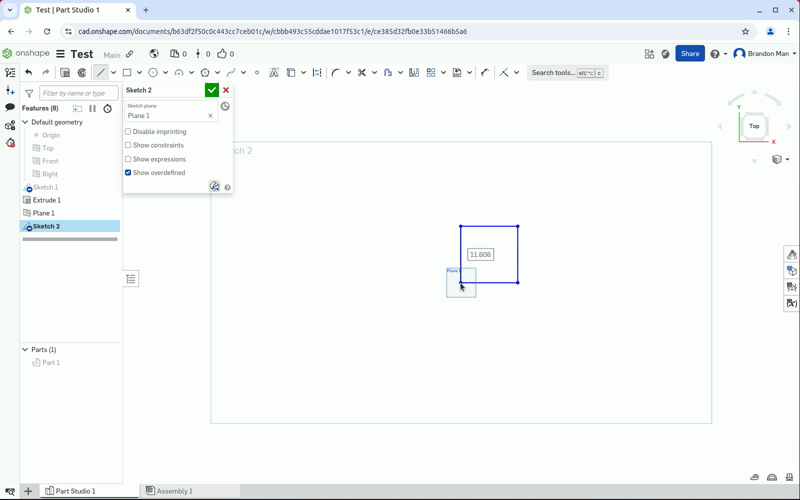
mouse_move(504, 241)
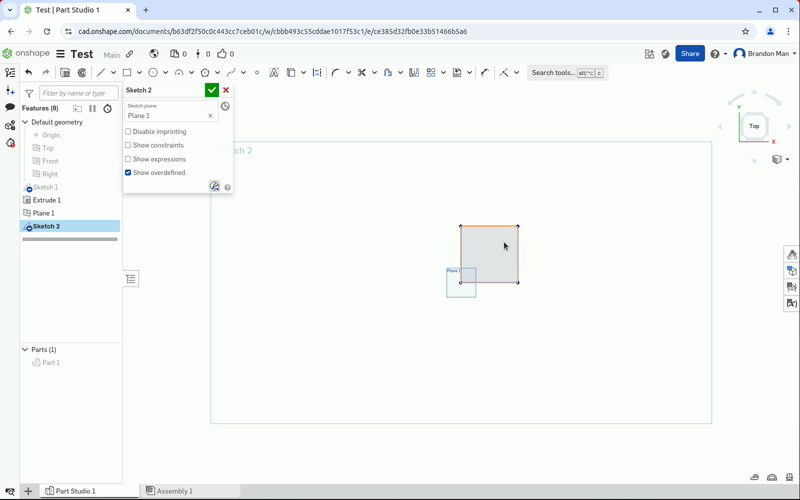
click(504, 241)
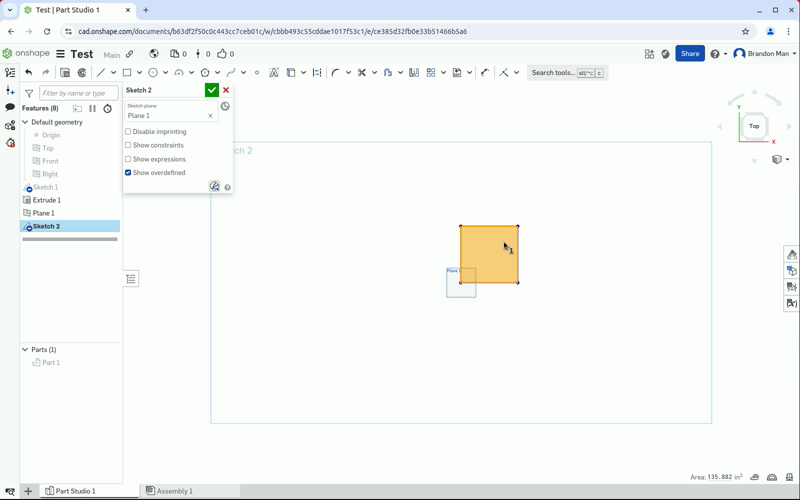
mouse_move(73, 352)
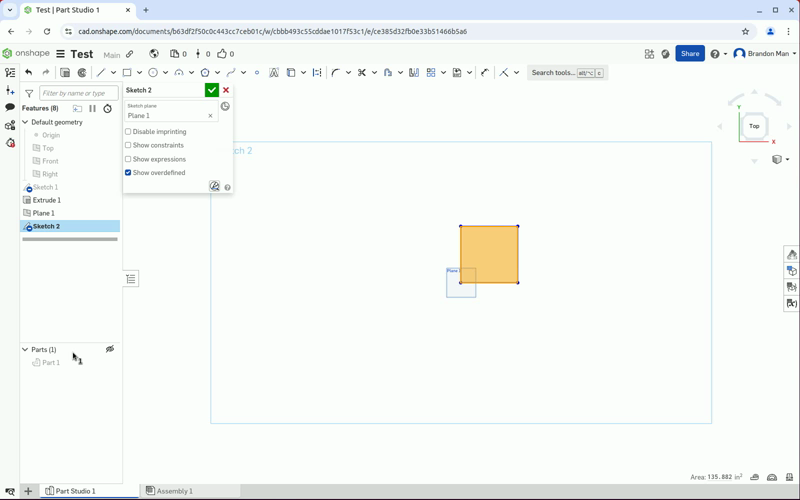
key(shift+y)
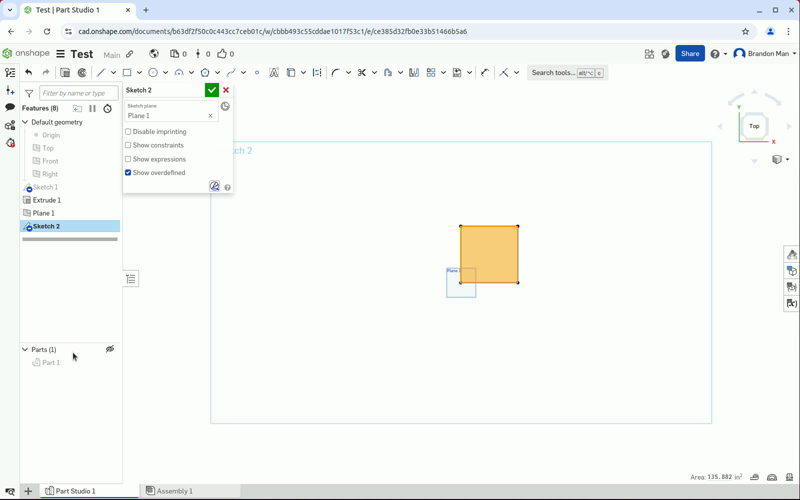
key(shift+e)
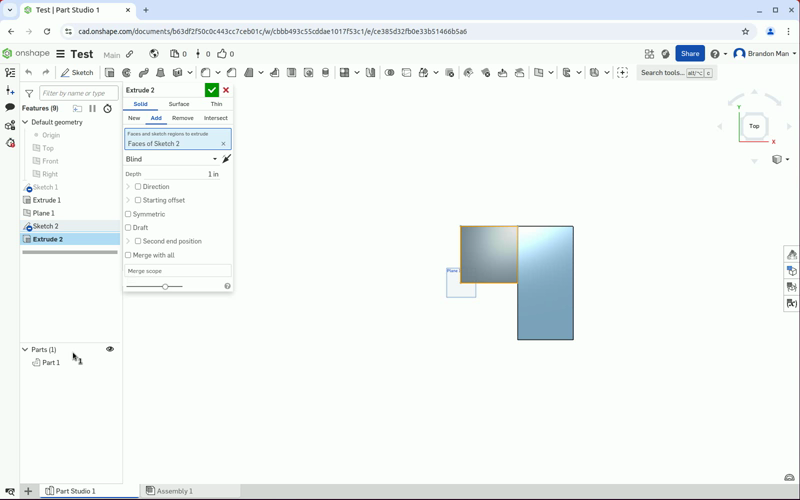
mouse_move(143, 106)
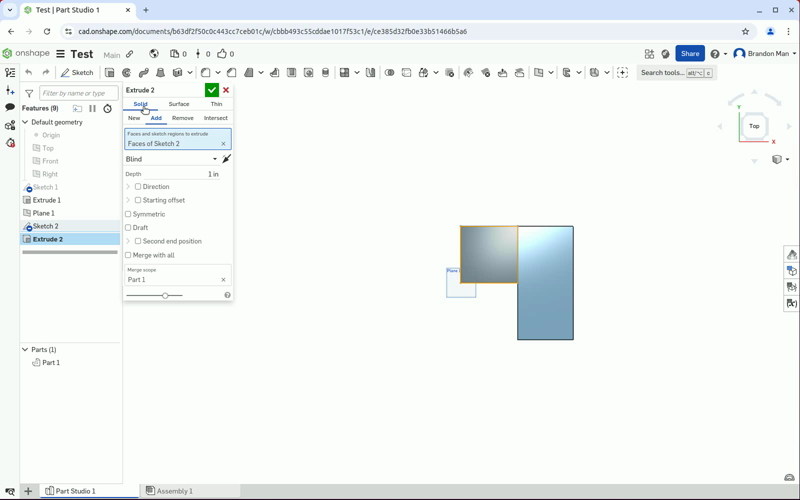
click(143, 106)
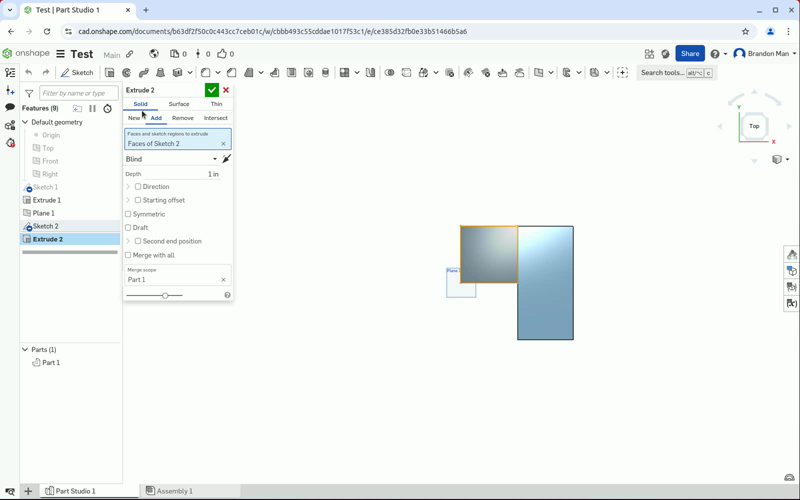
mouse_move(137, 120)
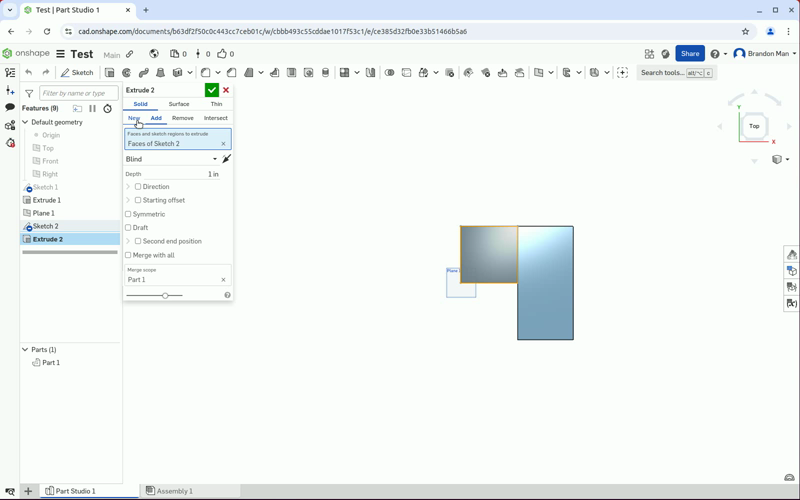
click(137, 120)
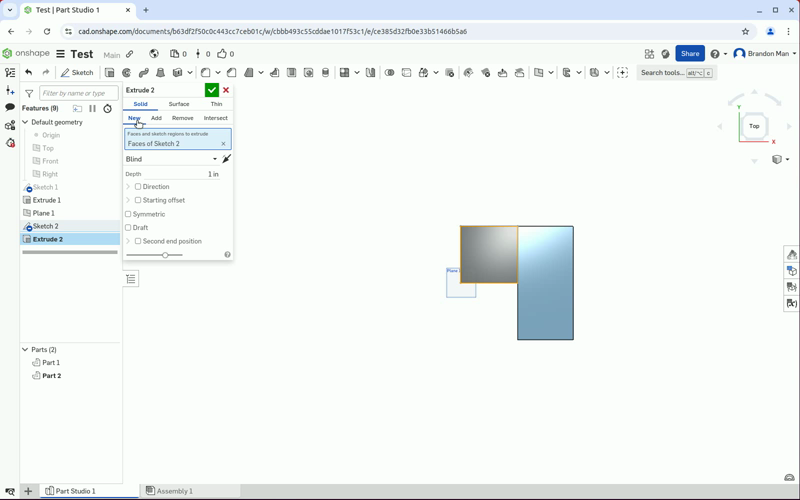
key(tab, 4)
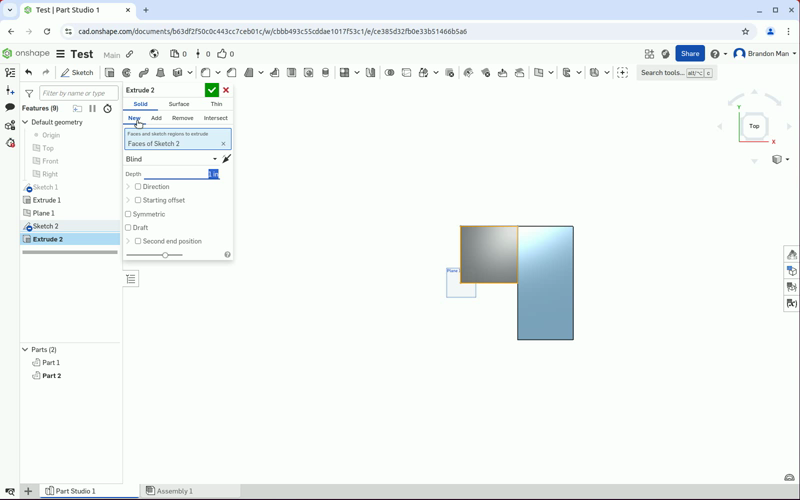
text(11.554)
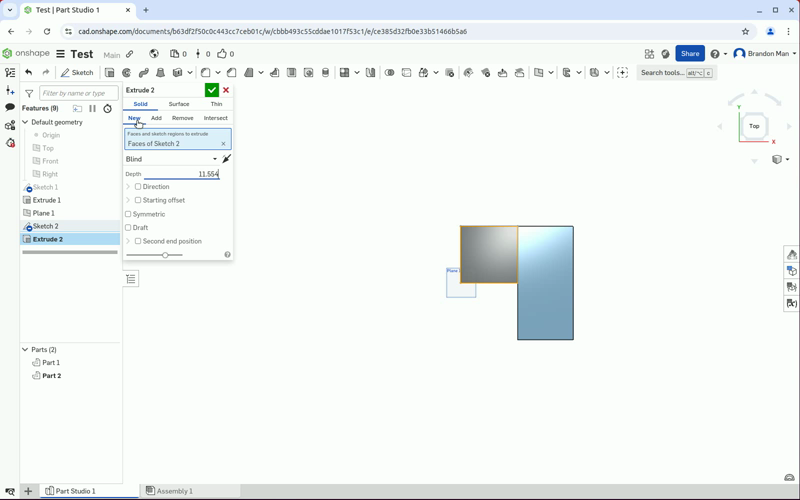
key(enter)
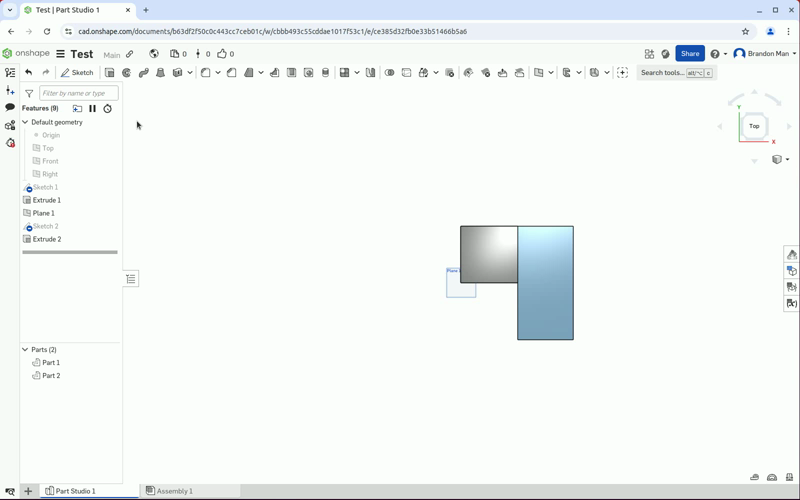
key(shift+h)
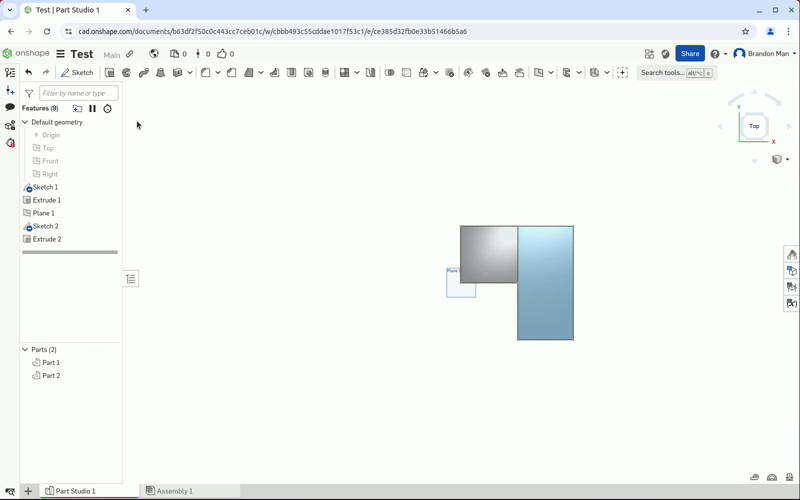
key(shift+h)
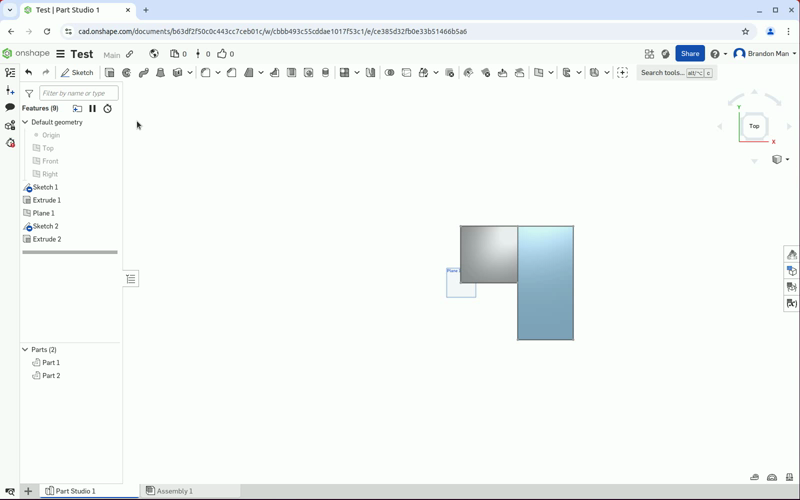
key(shift+7)
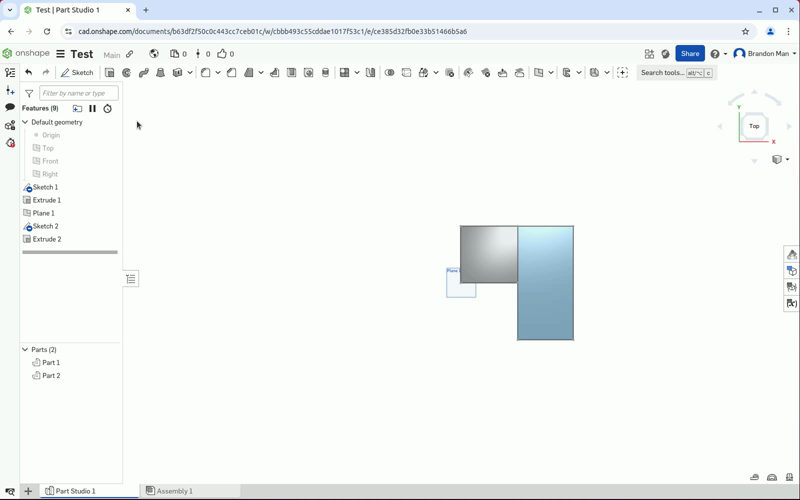
key(up, 3)
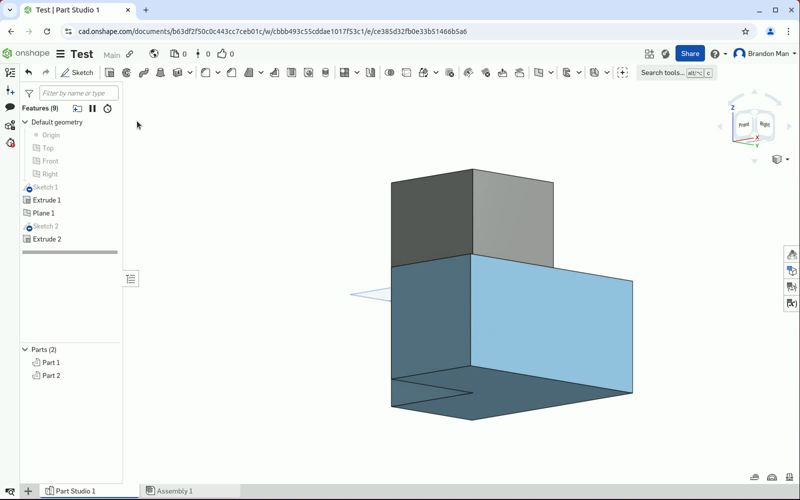
key(left, 3)
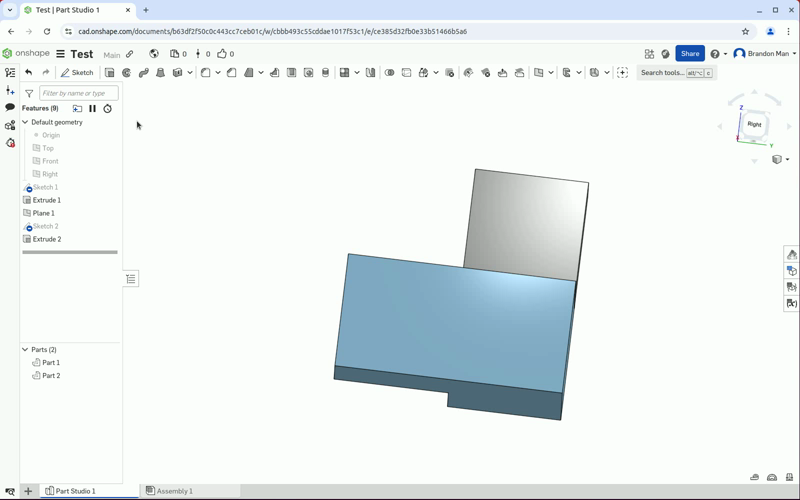
key(right, 3)
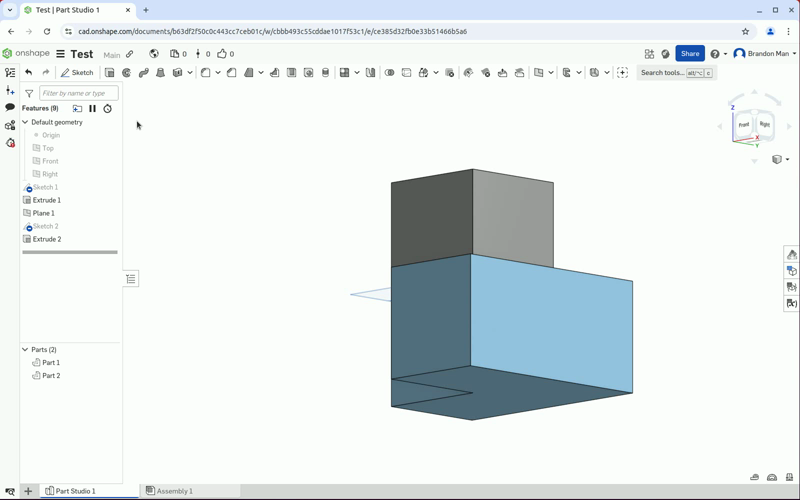
key(down, 3)
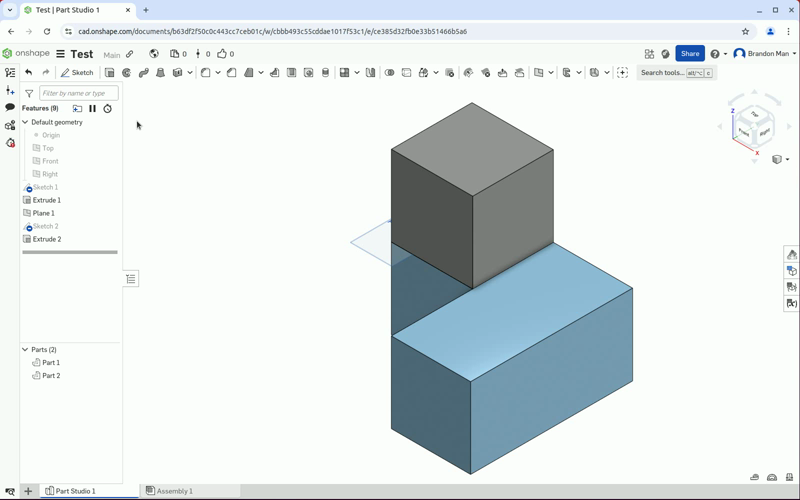
mouse_move(73, 189)
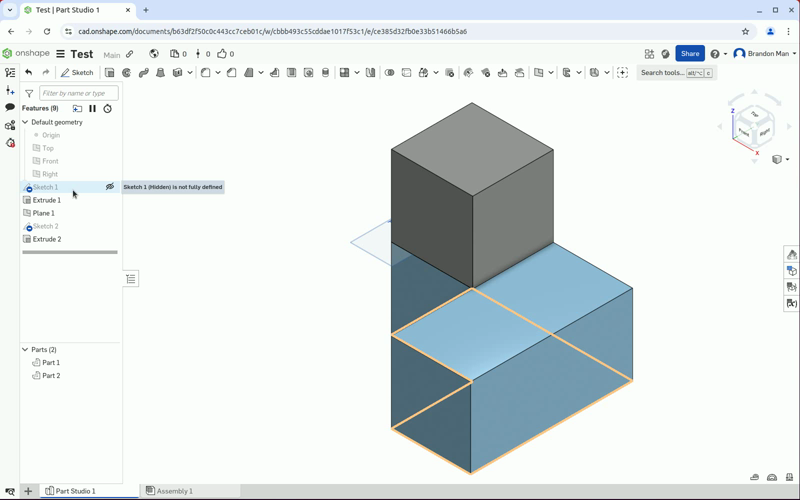
click(73, 189)